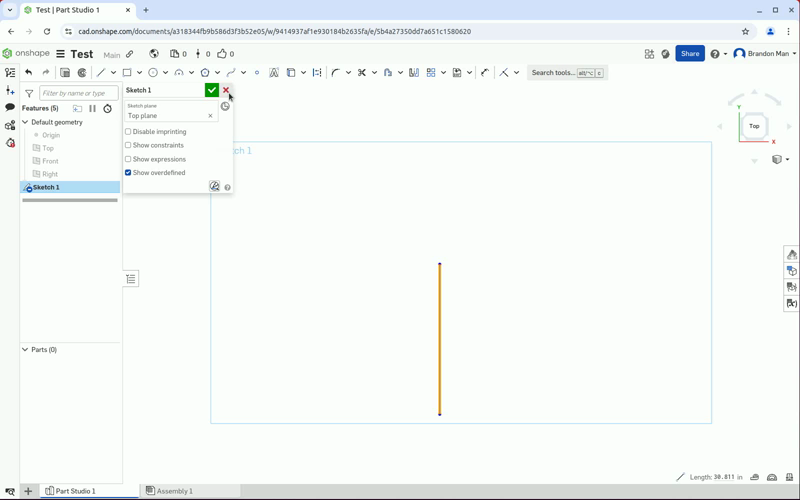
key(shift+h)
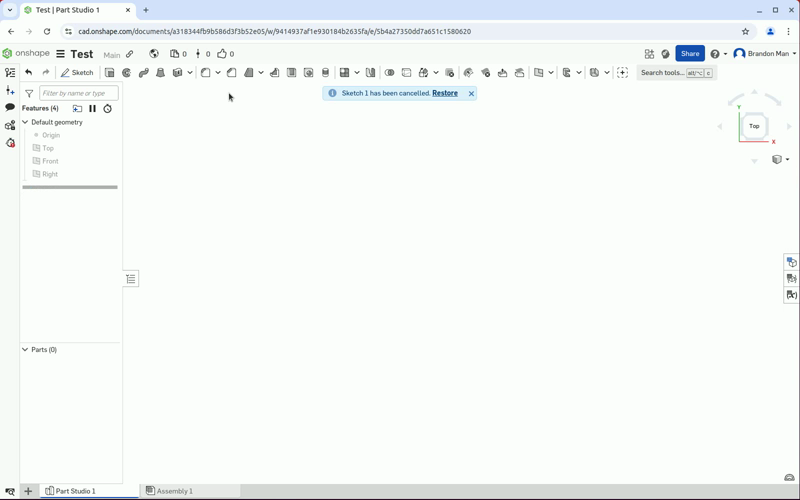
mouse_move(73, 352)
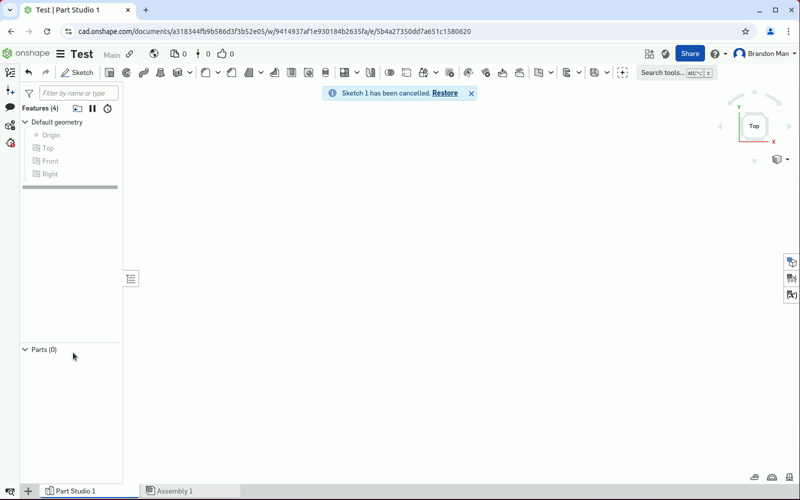
key(y)
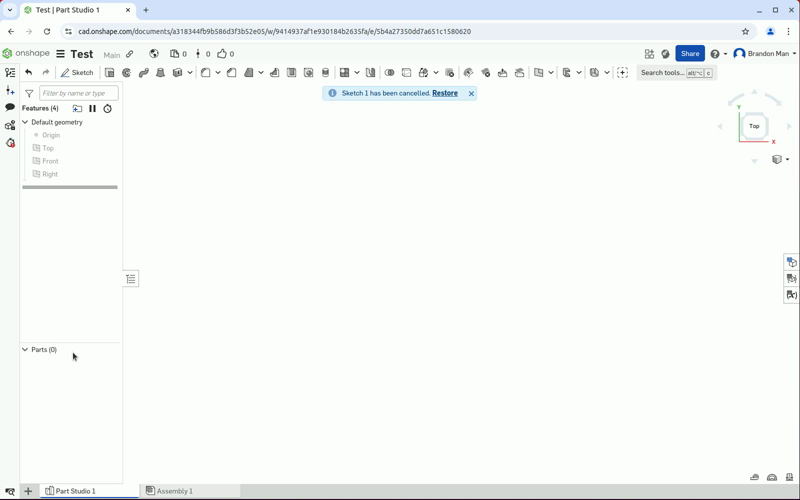
key(shift+p)
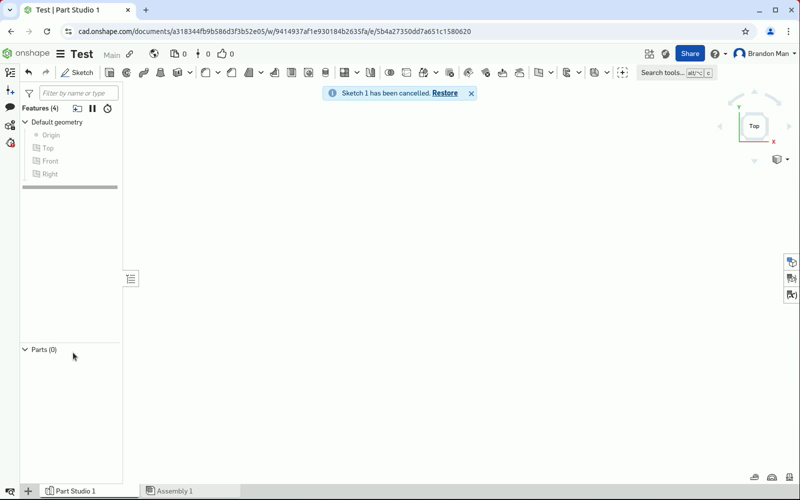
key(space)
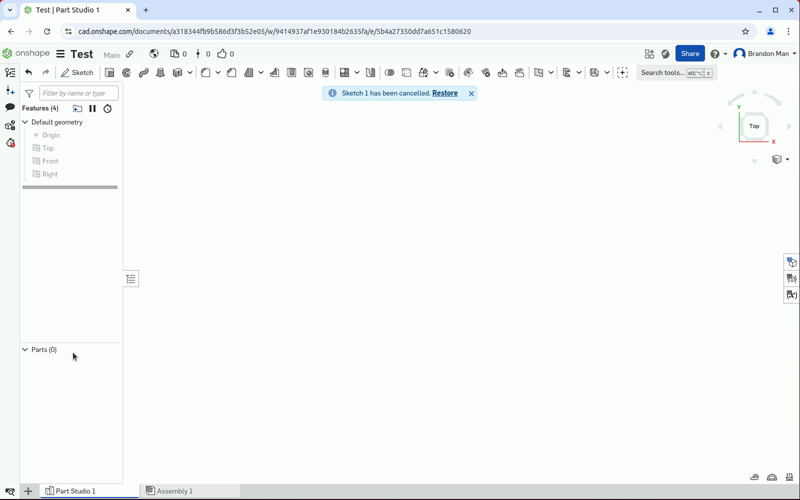
key_down(shift)
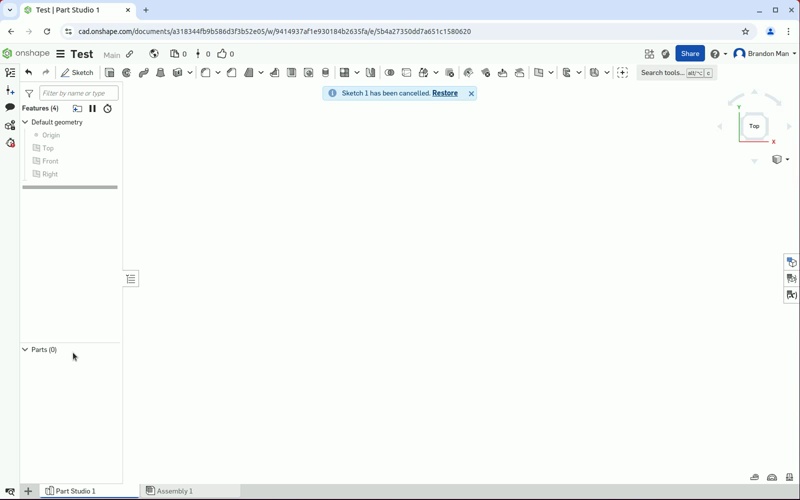
key(up)
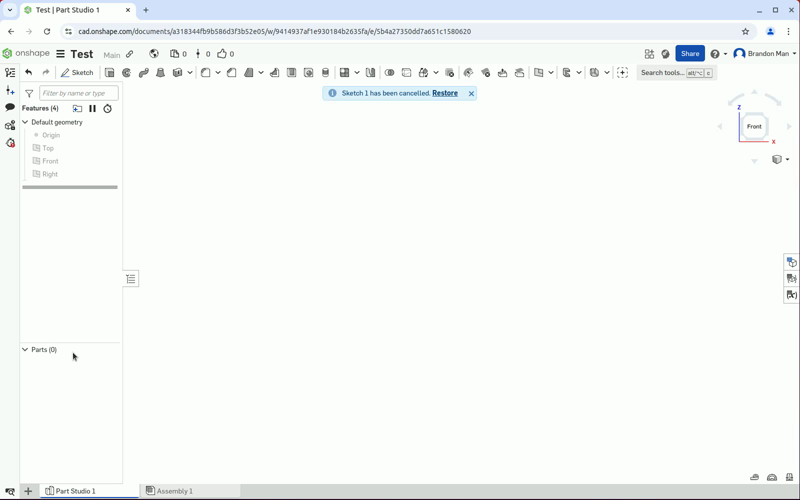
key_up(shift)
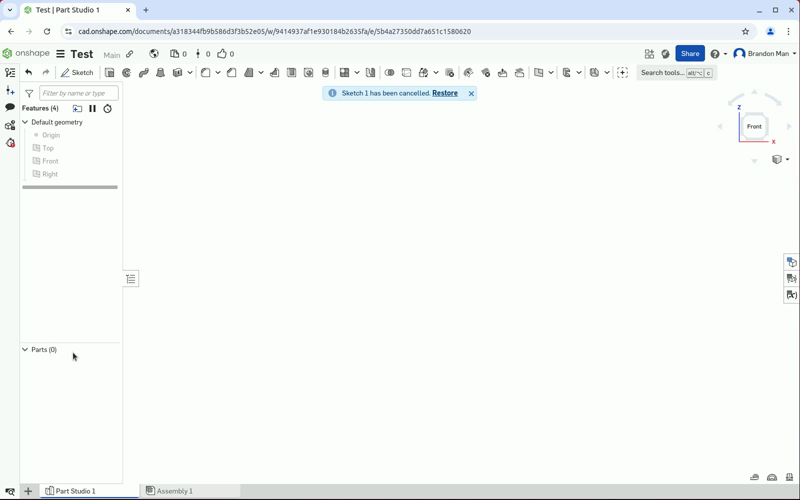
mouse_move(73, 352)
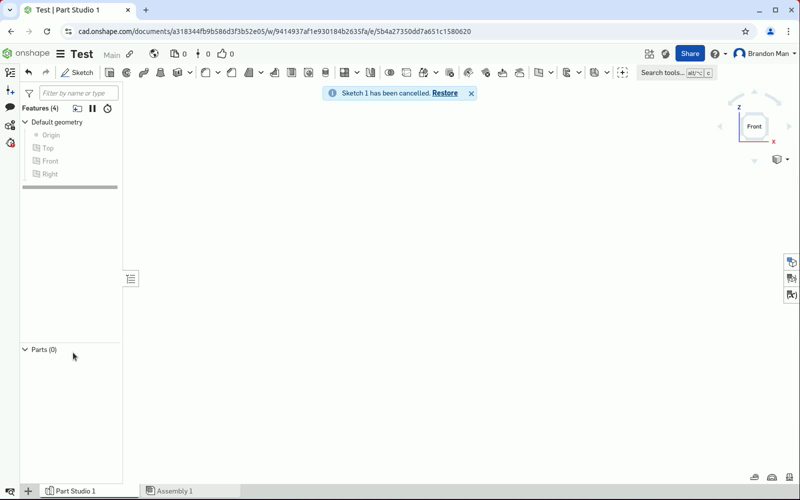
key(shift+y)
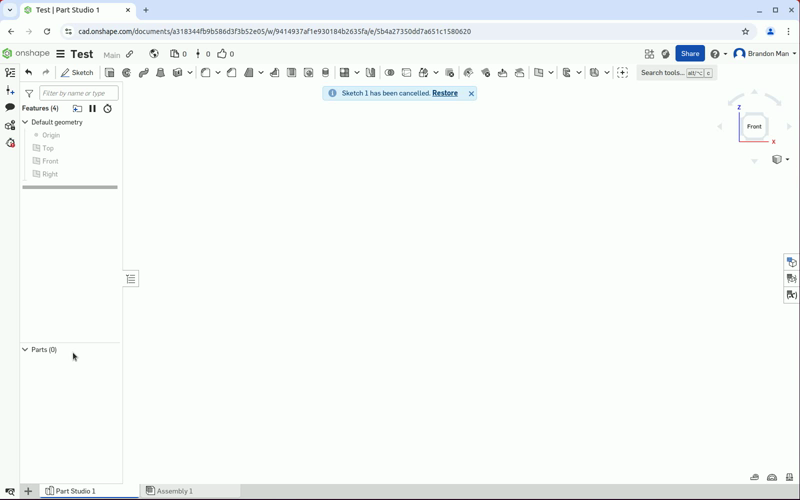
key(shift+s)
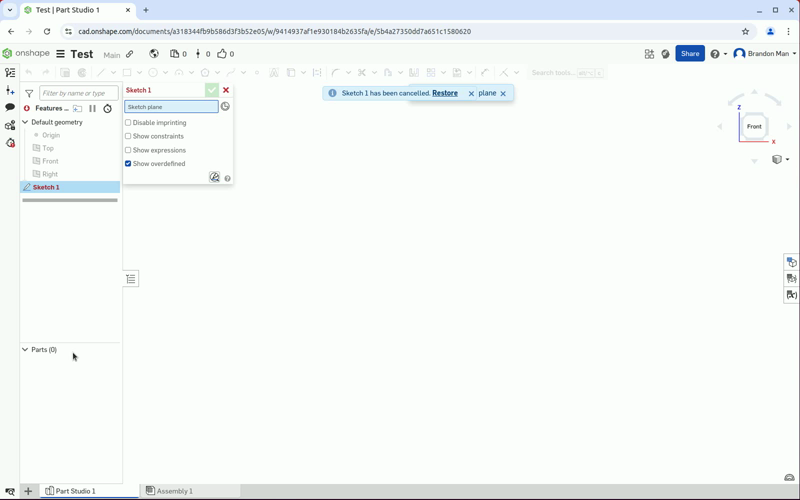
mouse_move(73, 163)
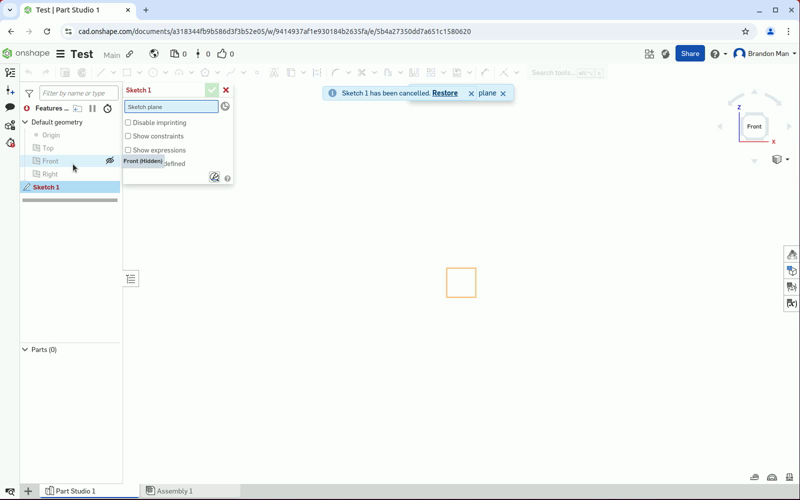
click(73, 163)
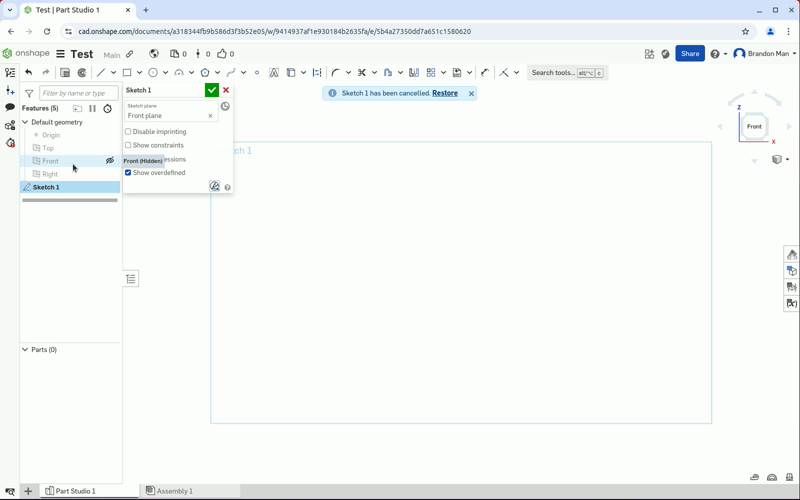
mouse_move(73, 352)
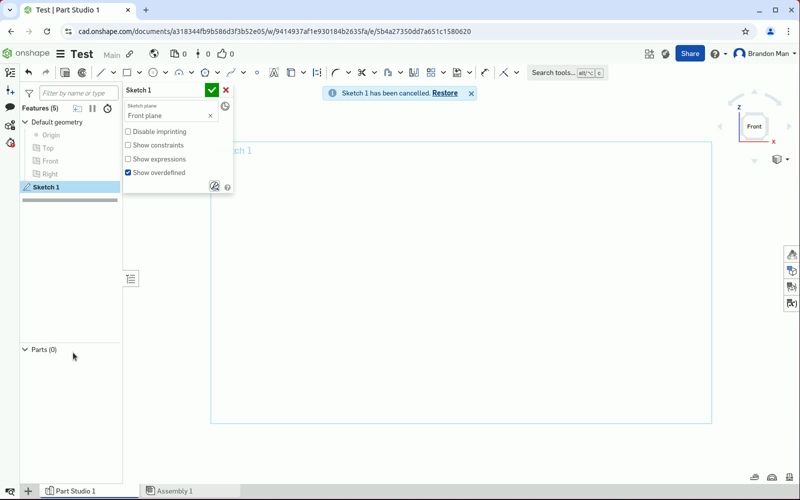
key(y)
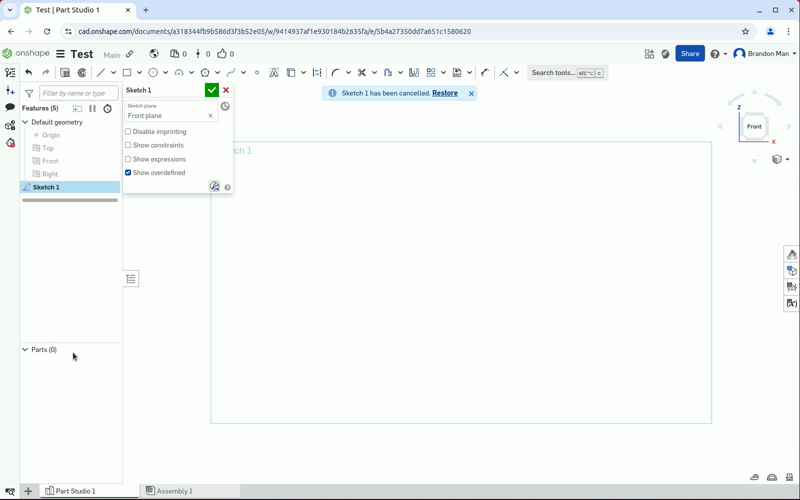
key(l)
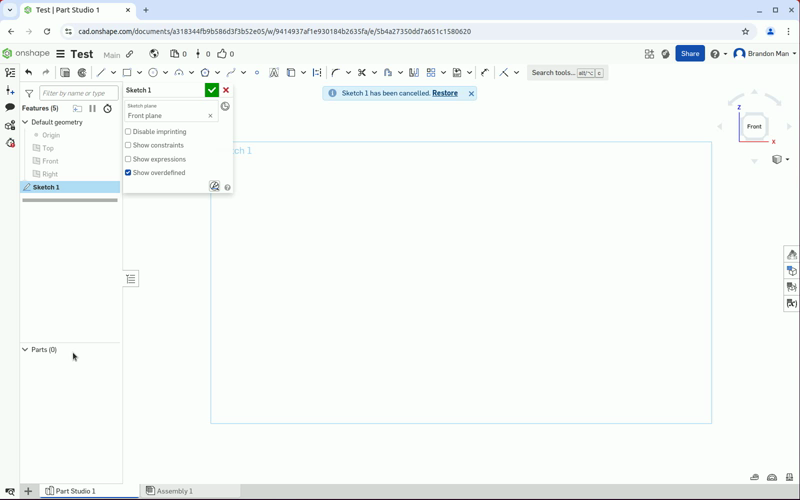
key_down(shift)
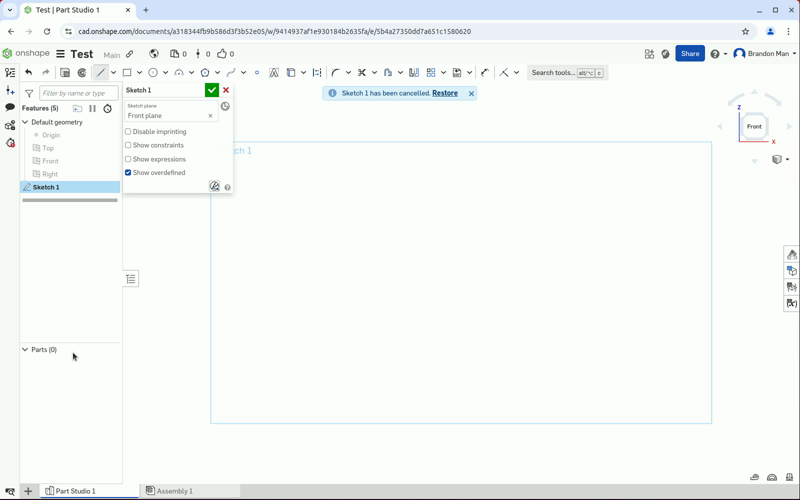
mouse_move(422, 291)
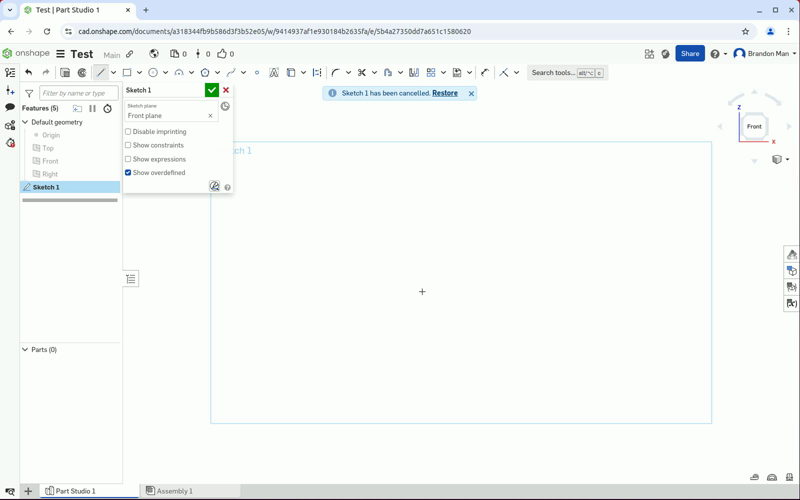
click(422, 291)
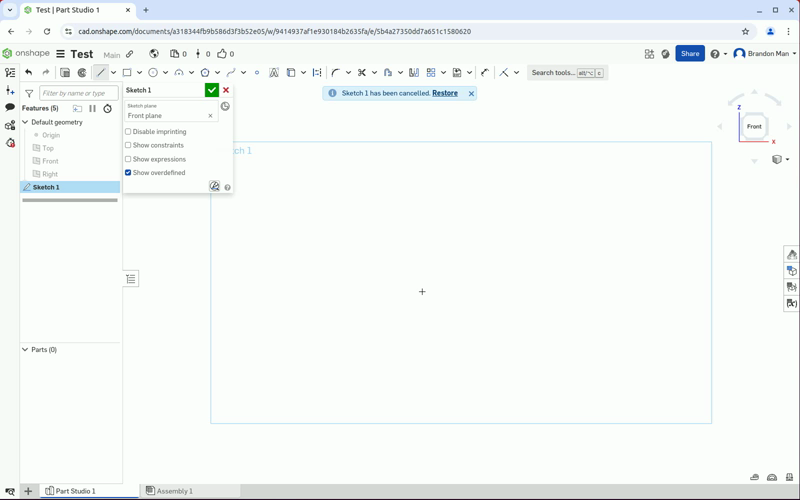
key_up(shift)
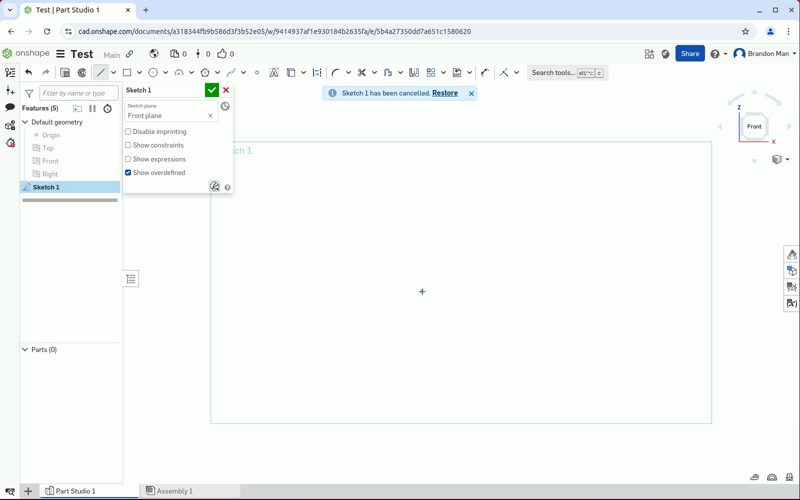
key_down(shift)
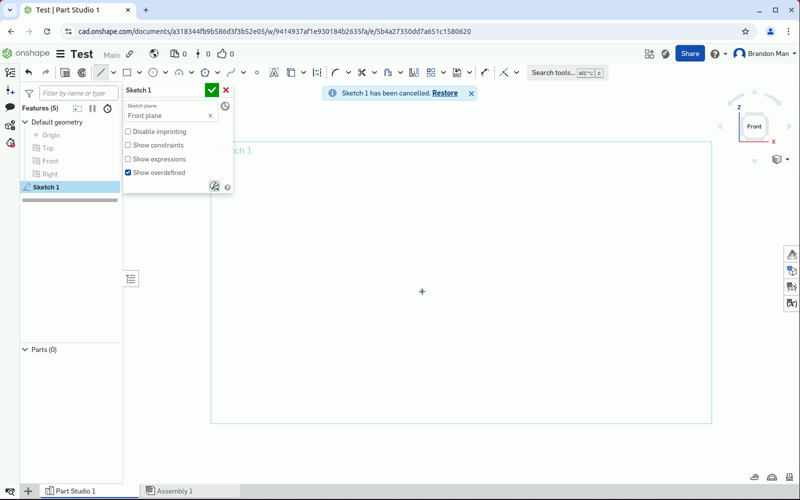
mouse_move(501, 291)
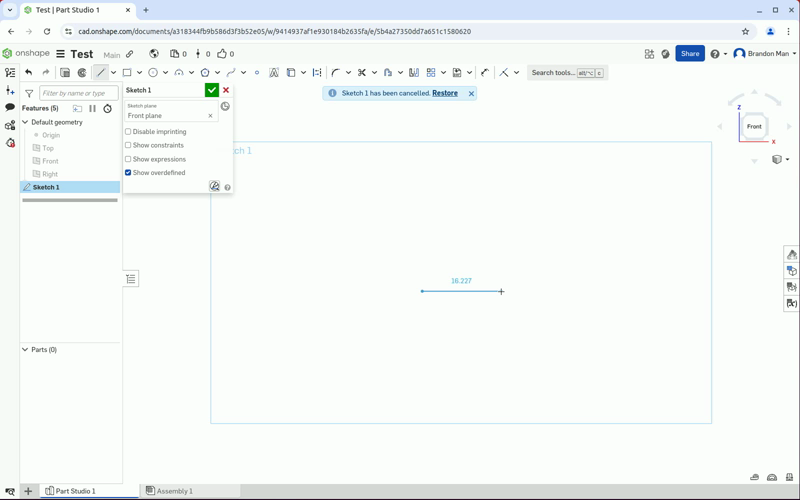
click(501, 291)
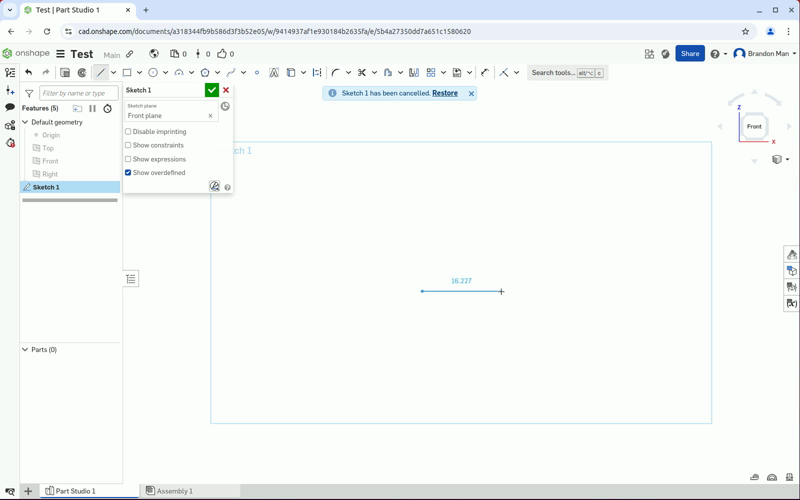
key_up(shift)
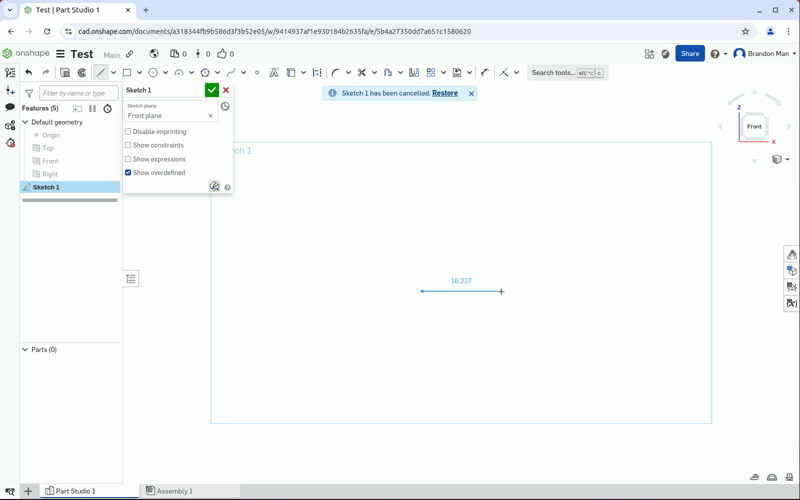
key_down(shift)
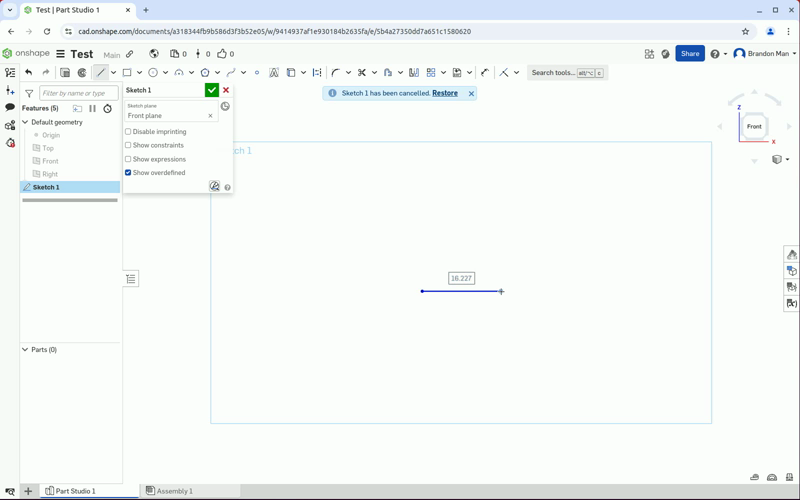
mouse_move(531, 291)
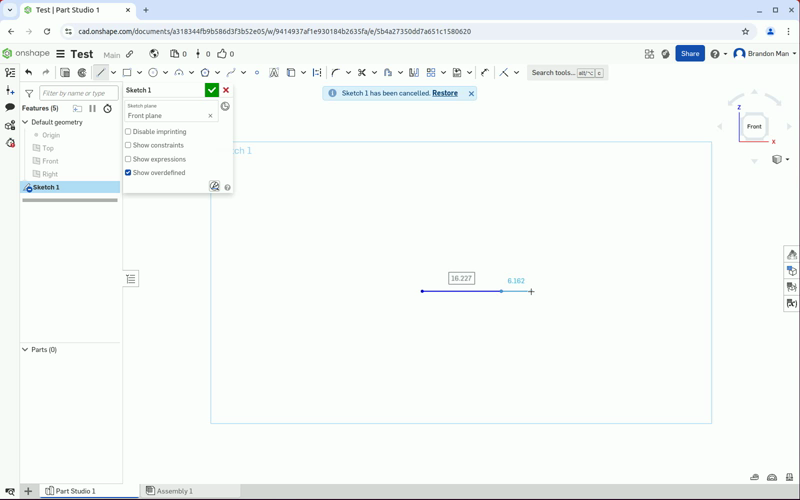
mouse_move(501, 275)
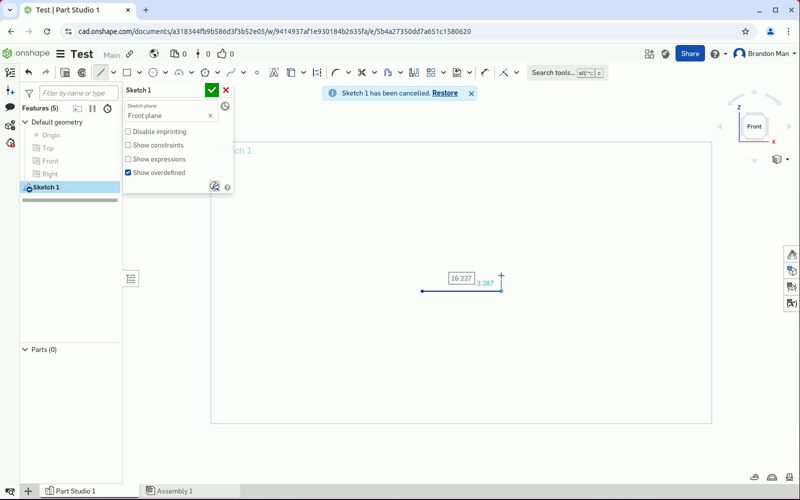
click(501, 275)
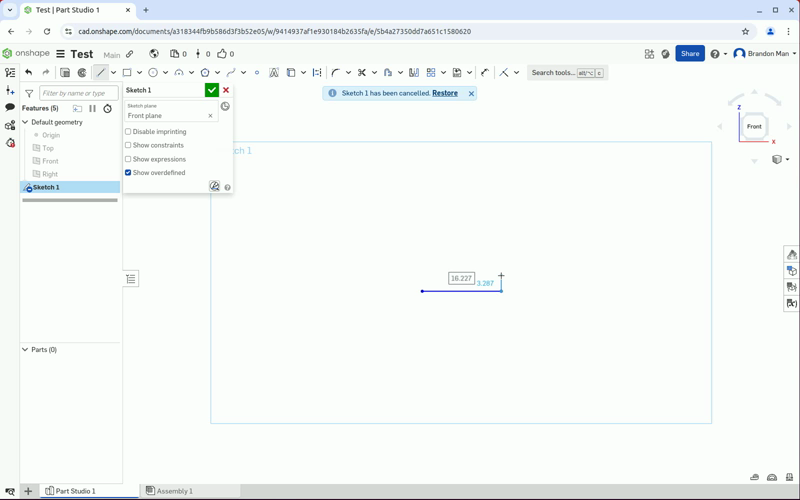
key_up(shift)
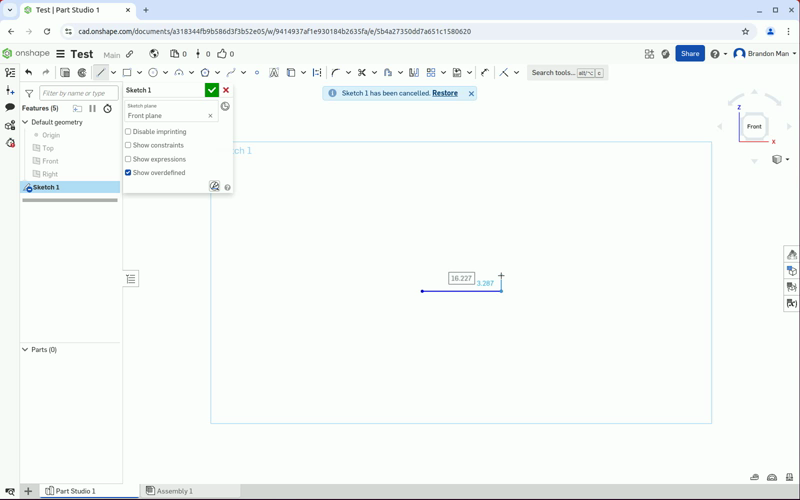
key_down(shift)
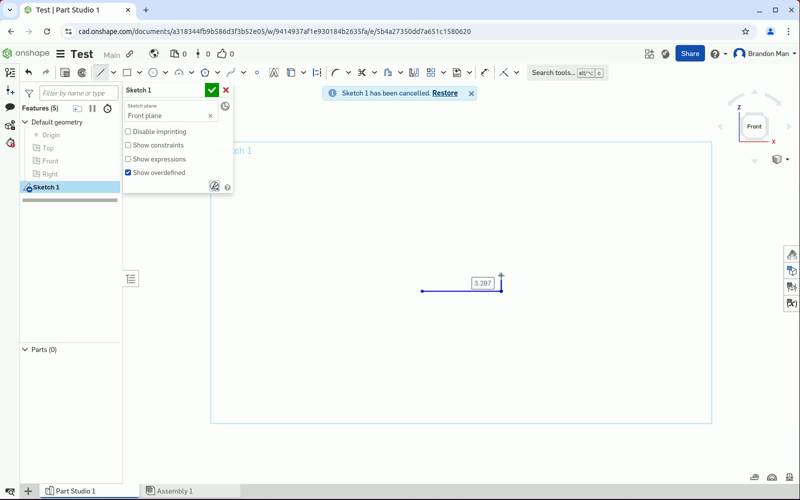
mouse_move(422, 275)
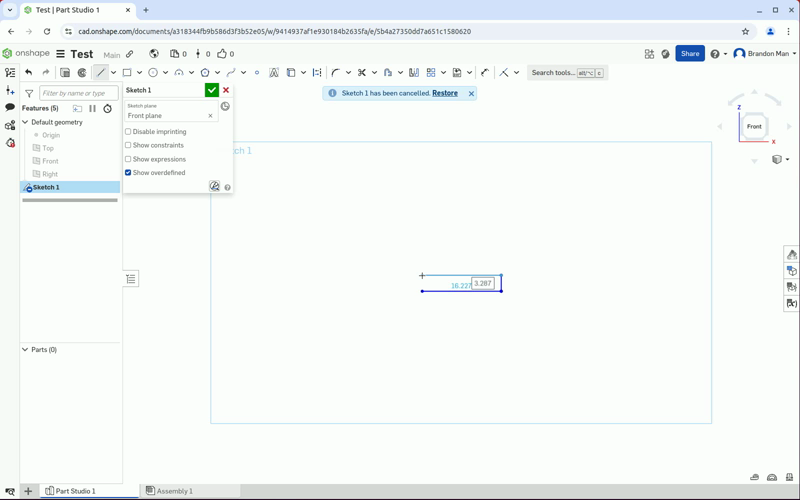
click(422, 275)
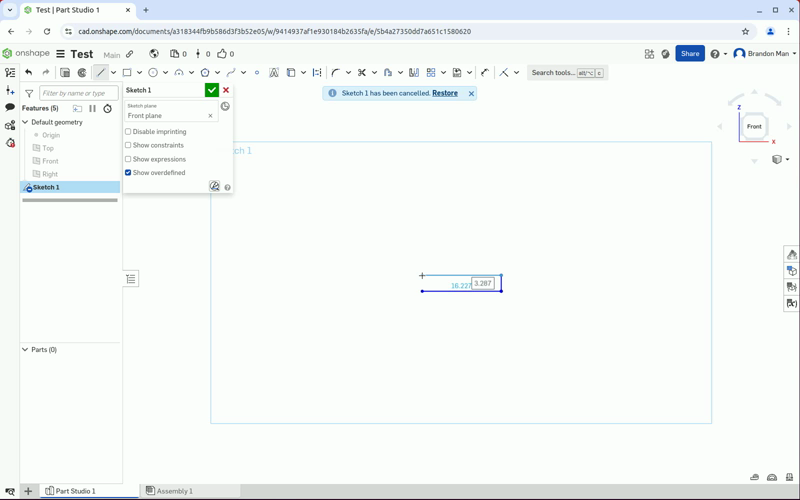
key_up(shift)
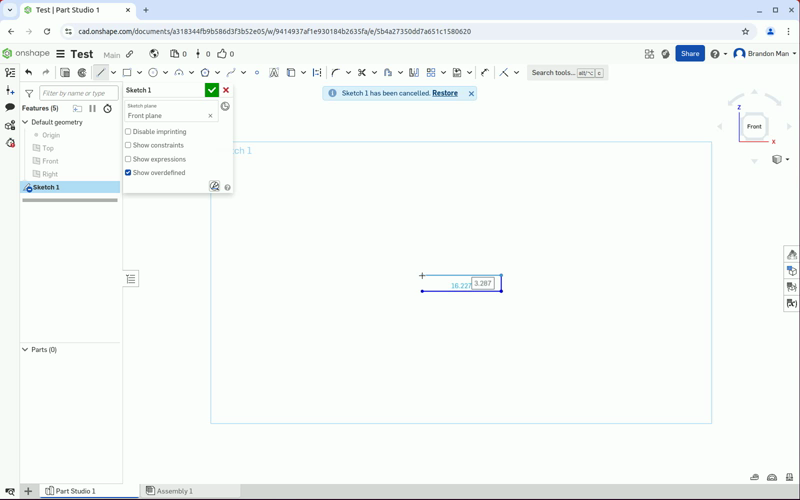
mouse_move(452, 275)
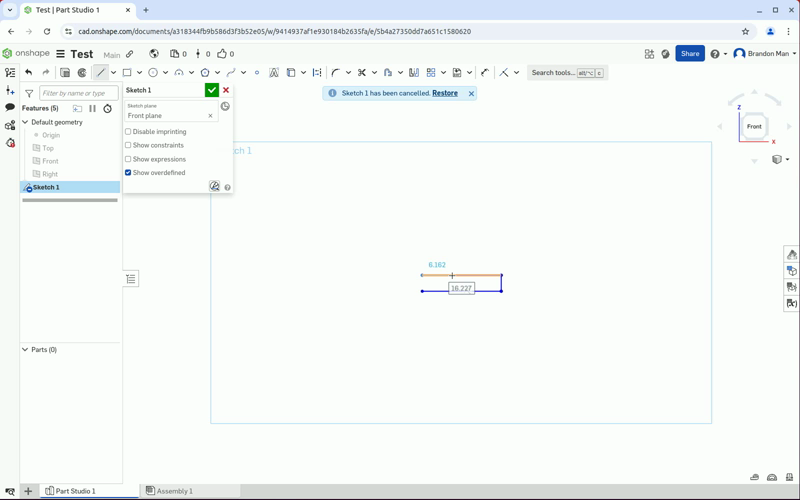
key_down(shift)
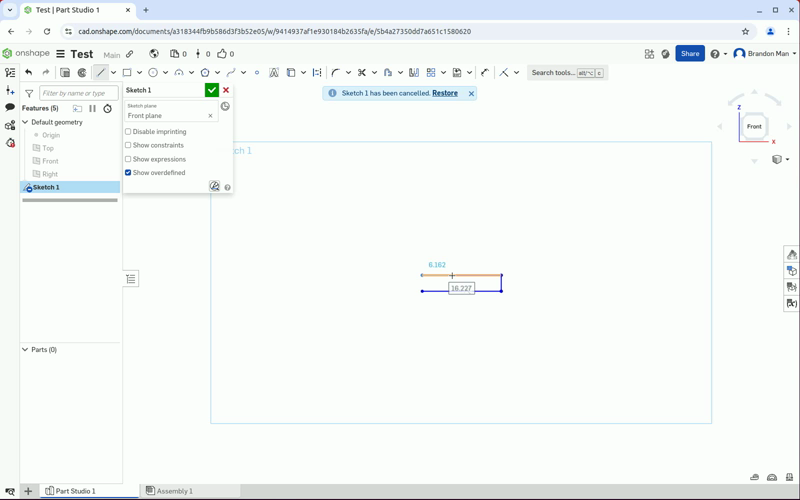
mouse_move(422, 291)
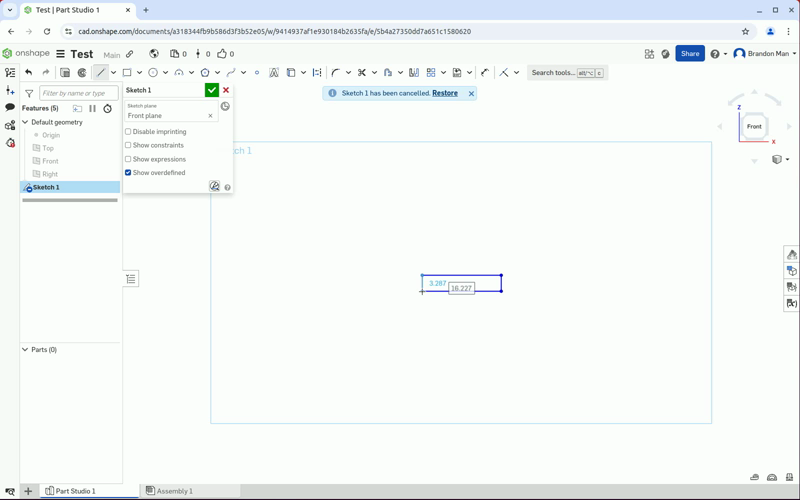
key_up(shift)
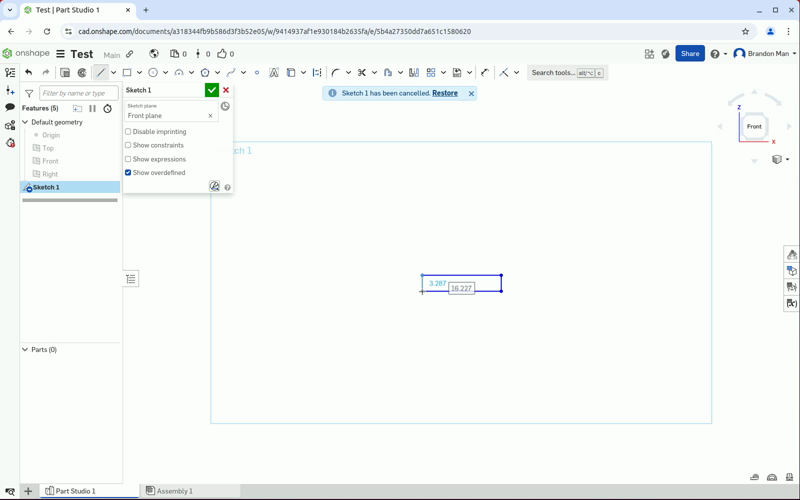
click(422, 291)
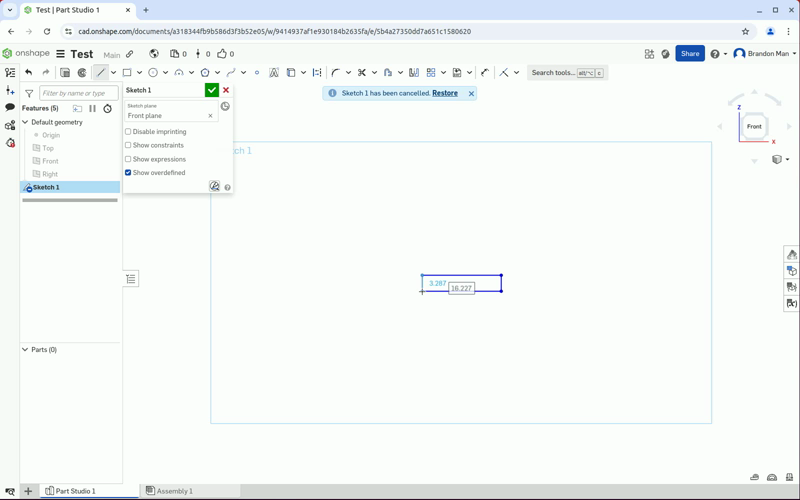
key(esc)
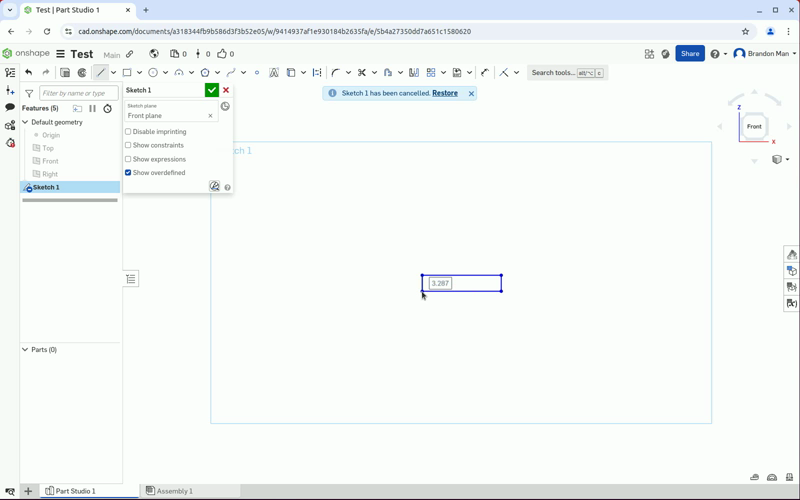
mouse_move(472, 287)
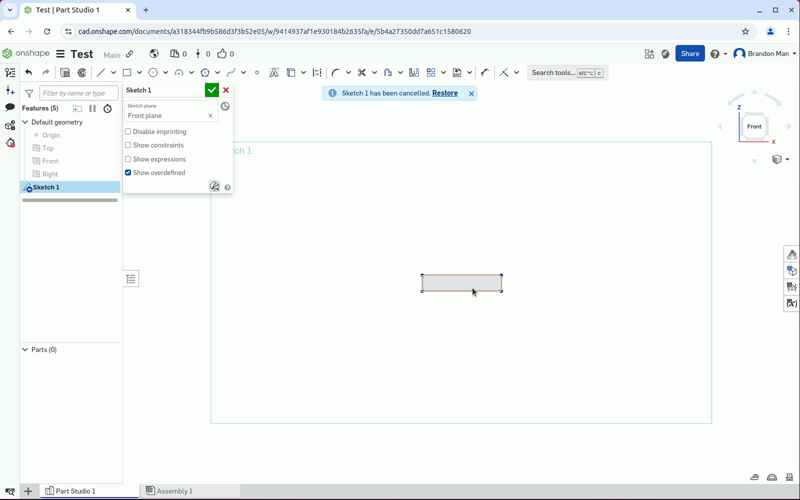
scroll(6)
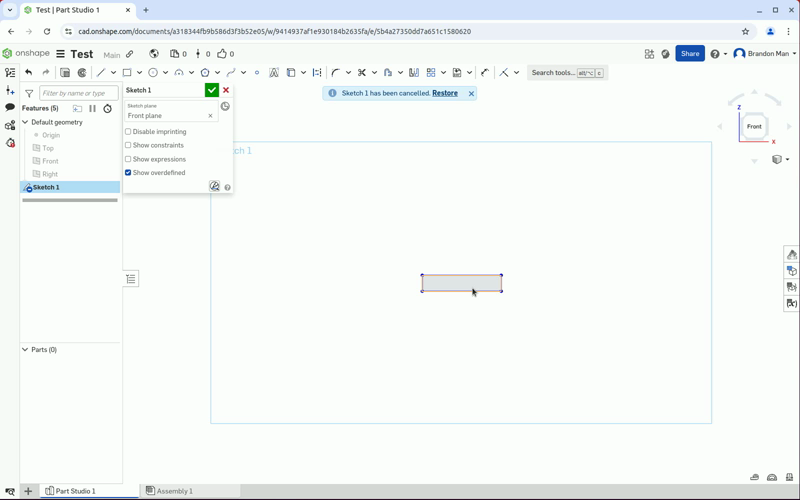
scroll(6)
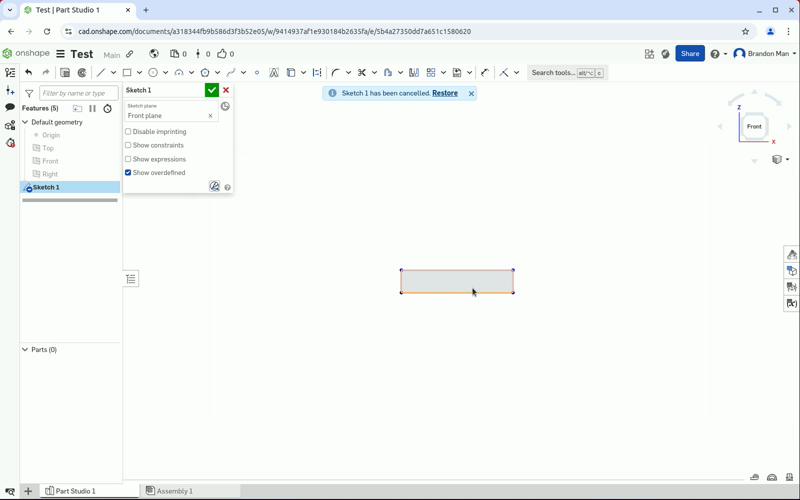
scroll(6)
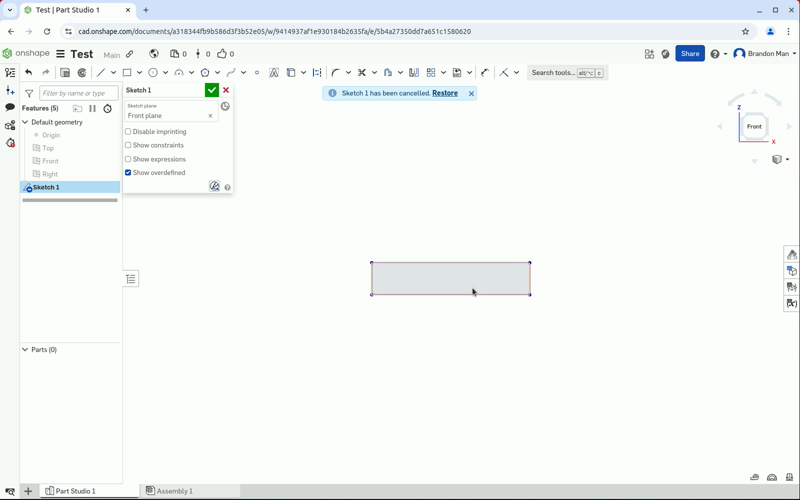
scroll(6)
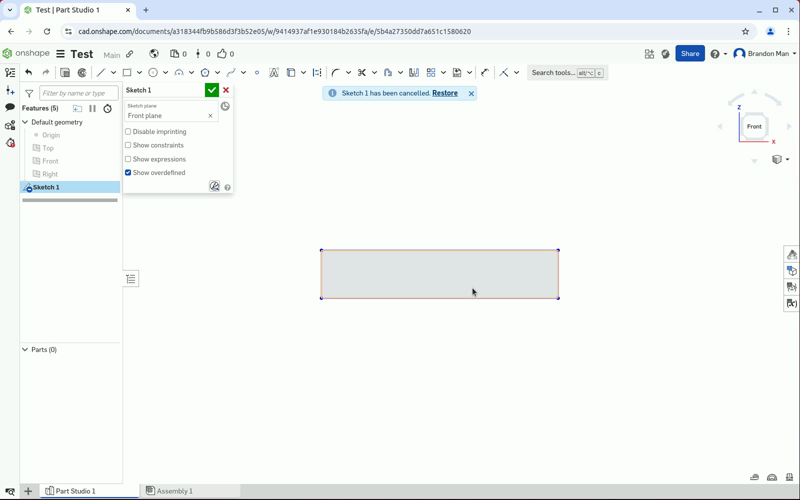
scroll(6)
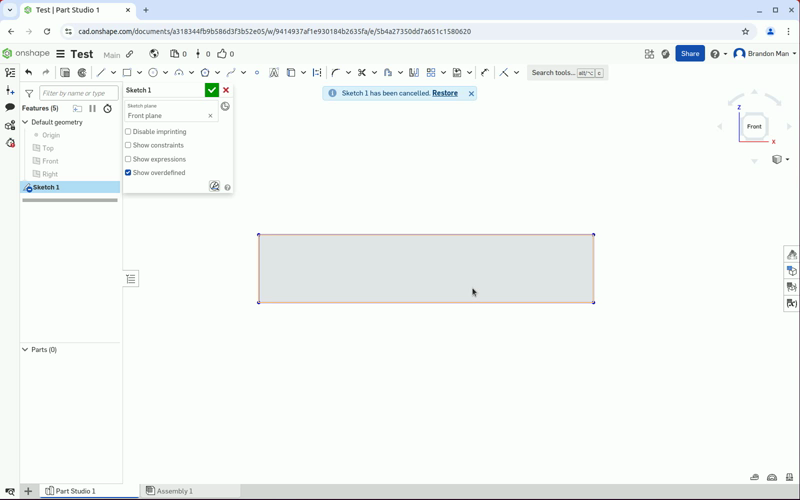
scroll(6)
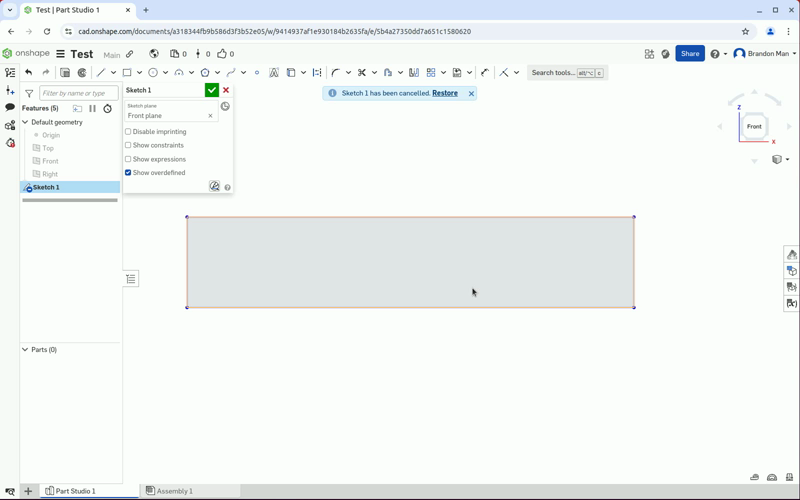
scroll(6)
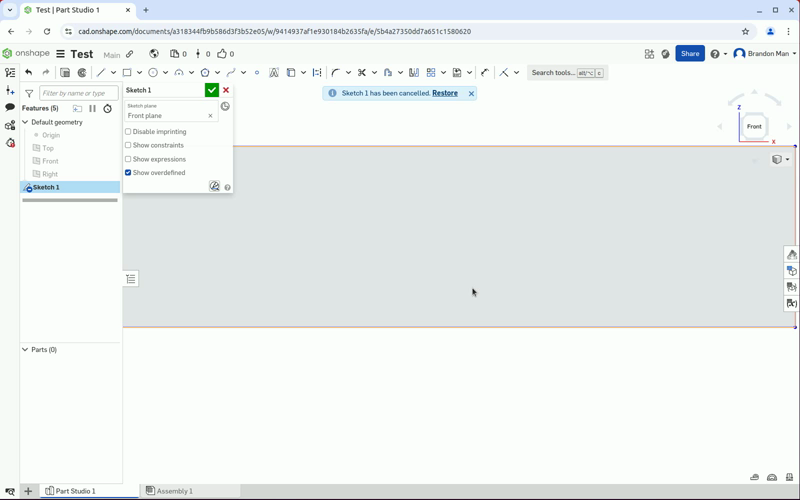
click(472, 287)
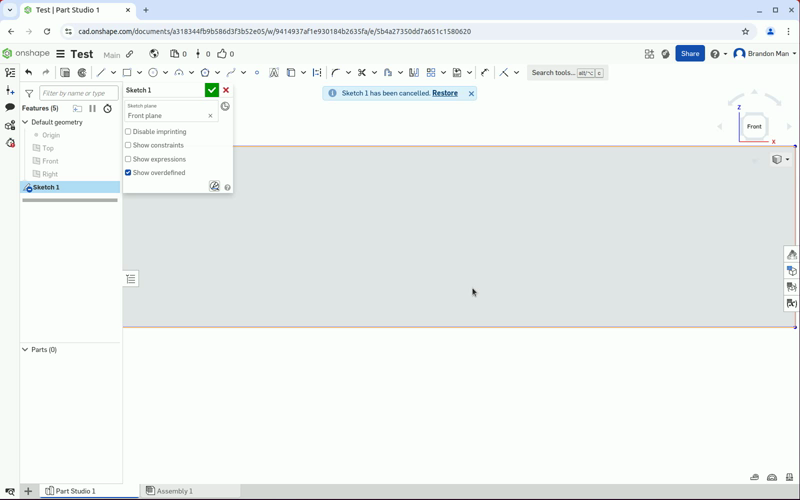
scroll(-6)
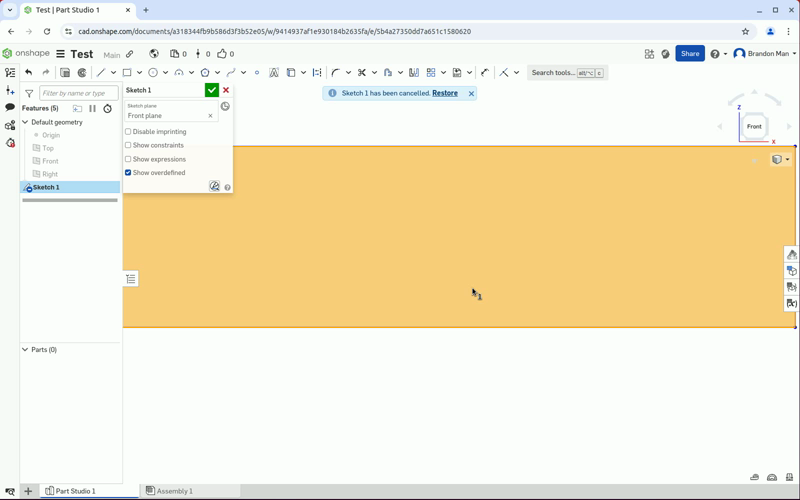
scroll(-6)
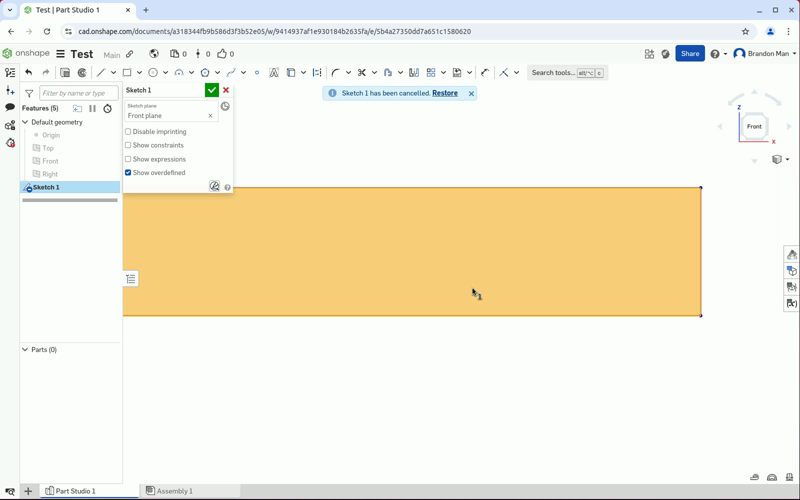
scroll(-6)
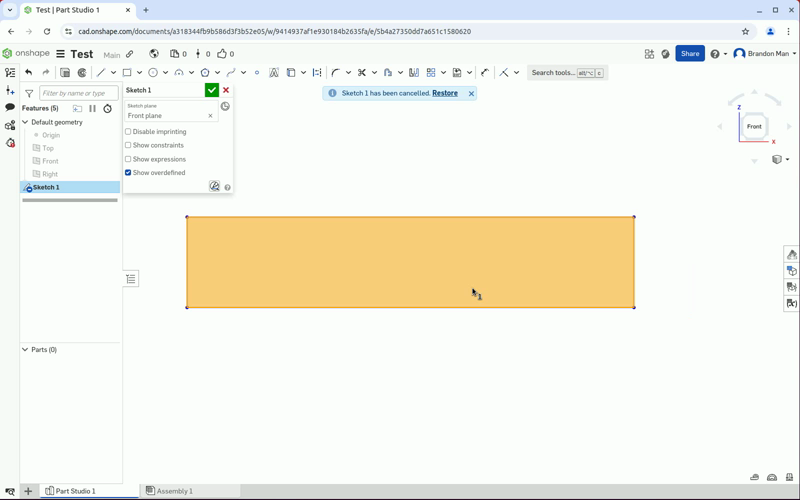
scroll(-6)
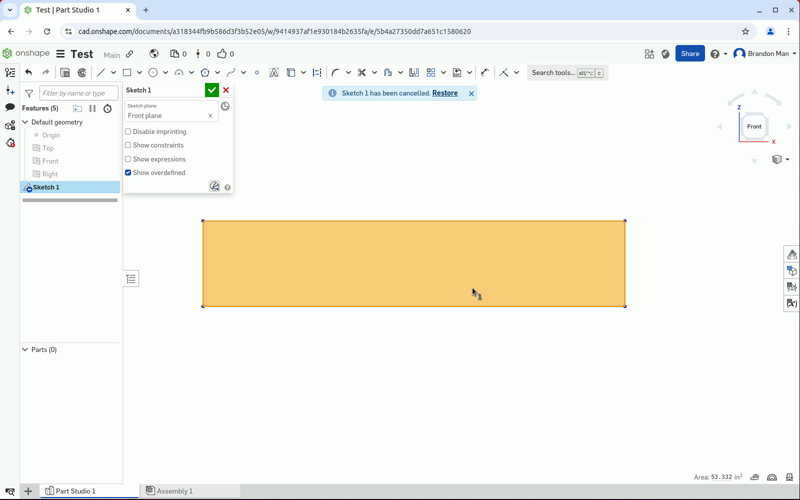
scroll(-6)
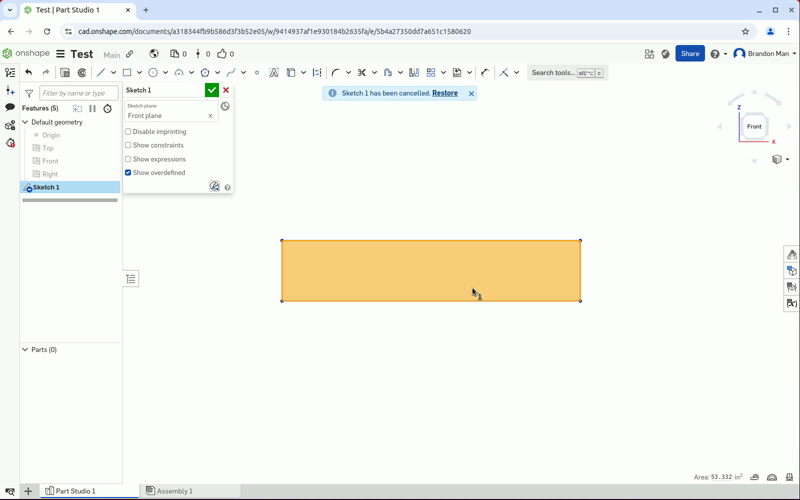
scroll(-6)
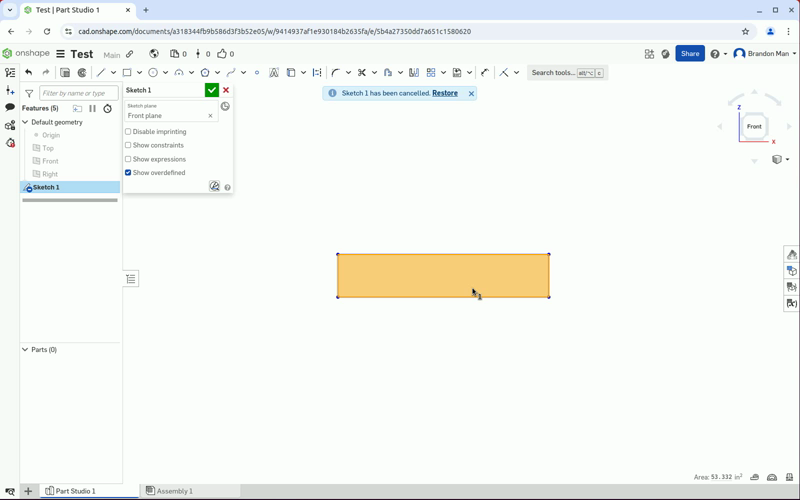
scroll(-6)
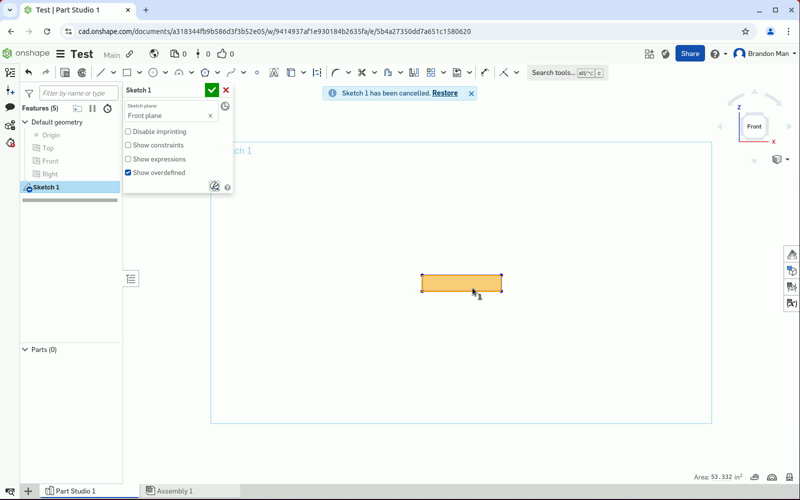
mouse_move(73, 352)
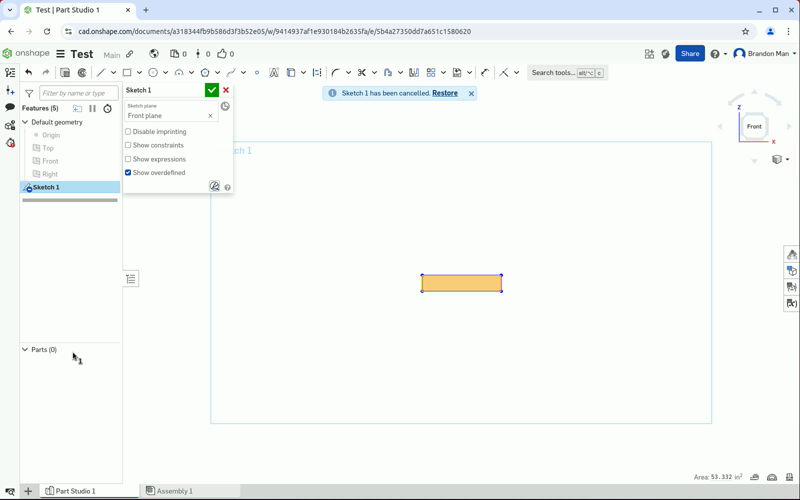
key(shift+y)
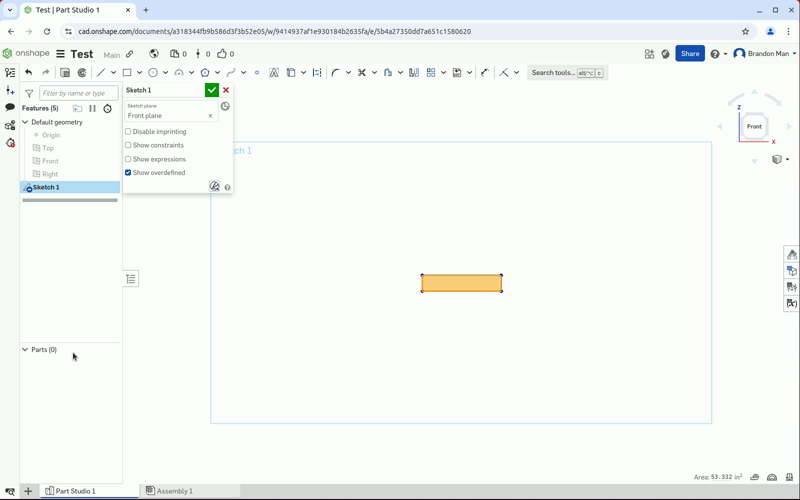
key(shift+e)
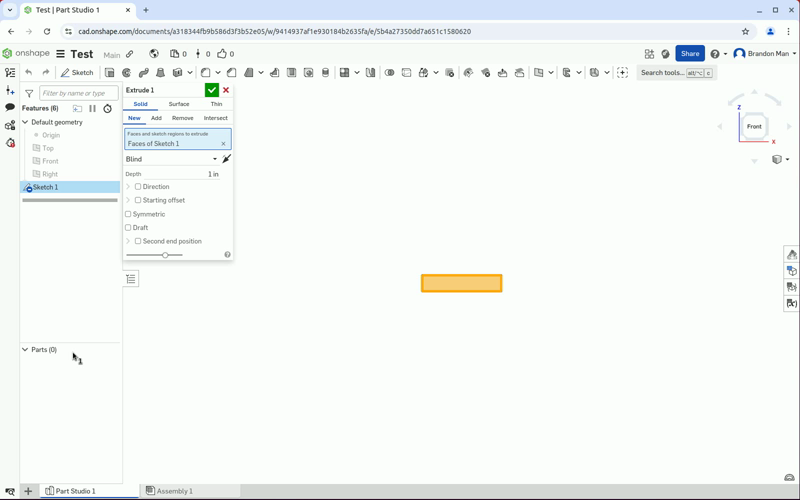
mouse_move(143, 106)
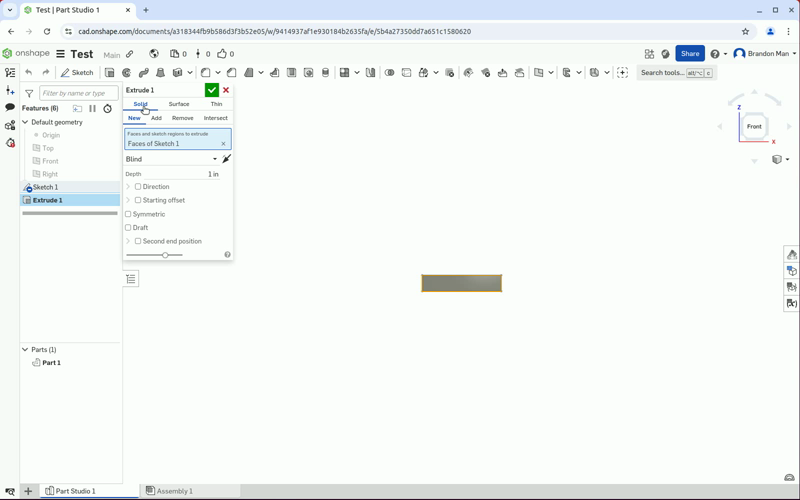
click(143, 106)
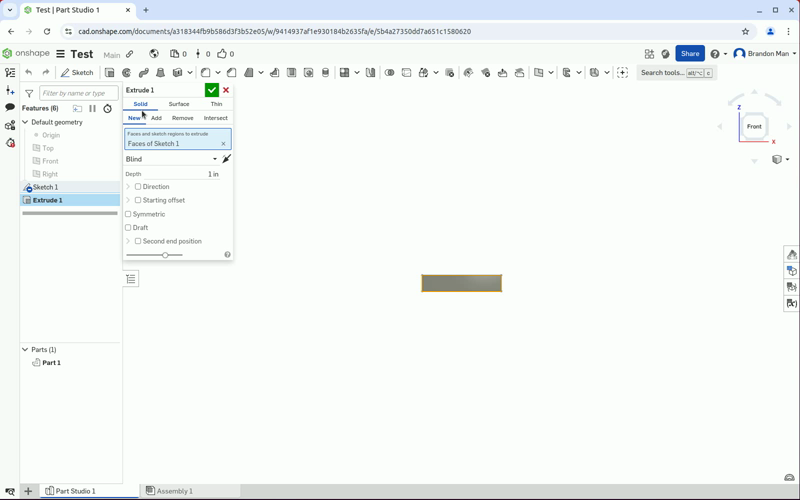
mouse_move(137, 120)
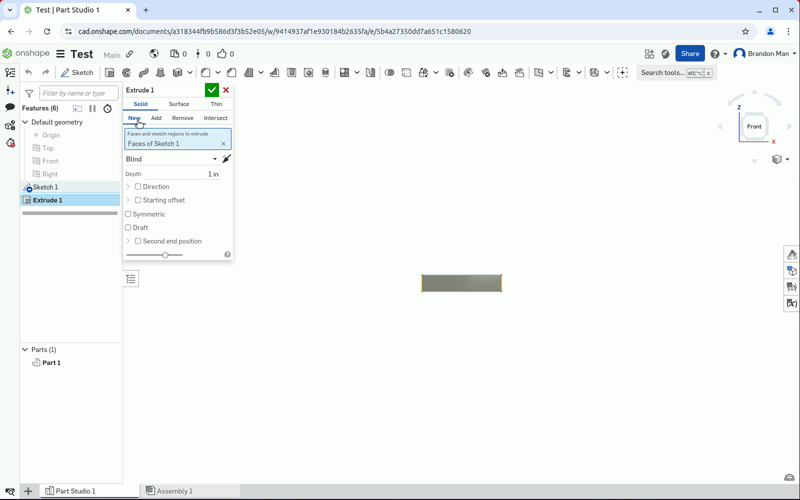
click(137, 120)
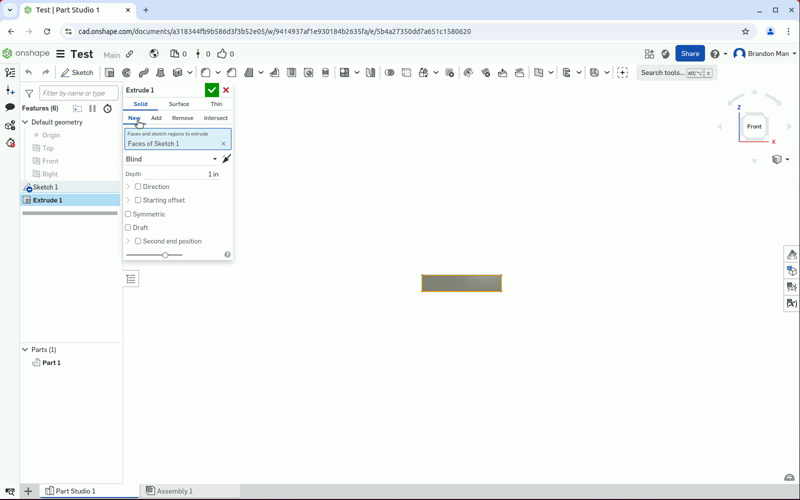
key(tab, 4)
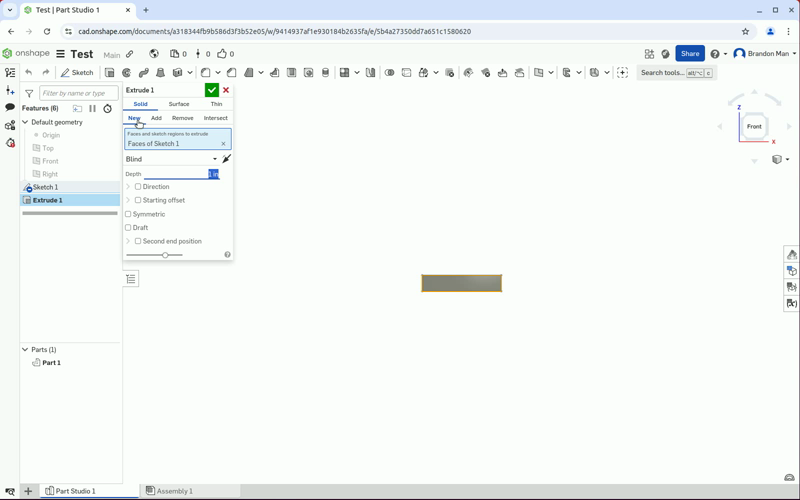
text(23.108)
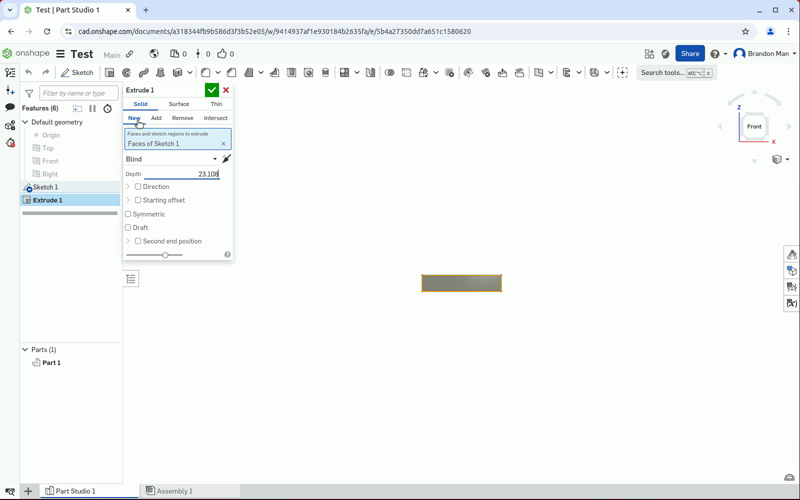
key(enter)
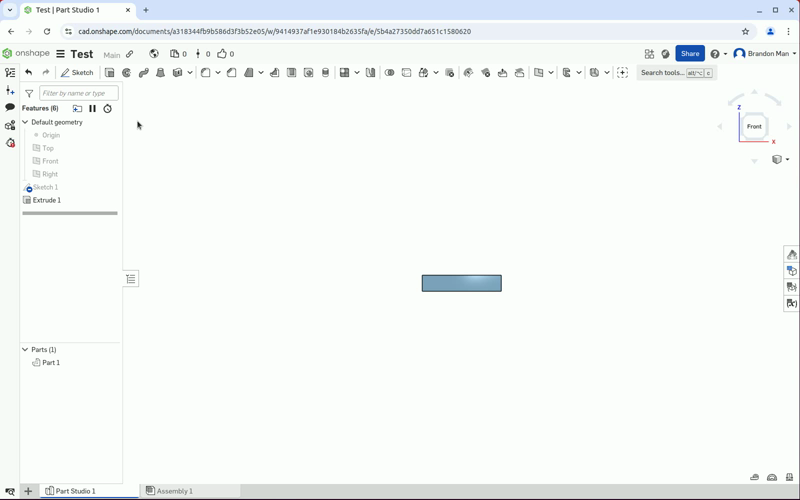
key(shift+h)
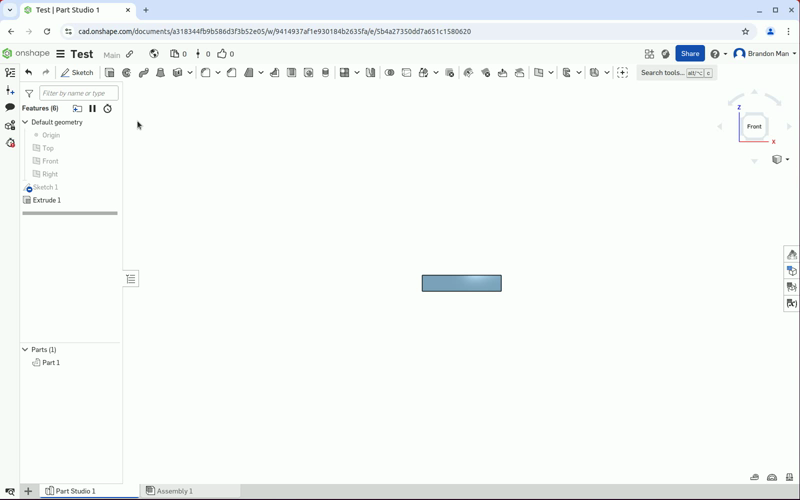
key(shift+h)
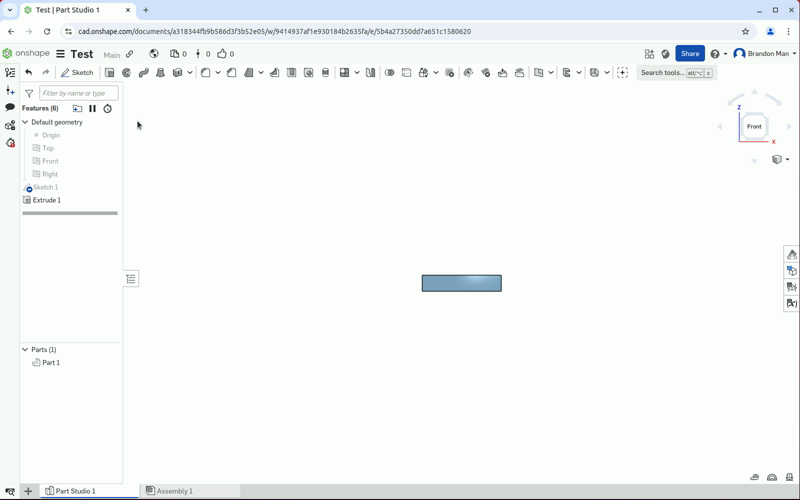
mouse_move(73, 189)
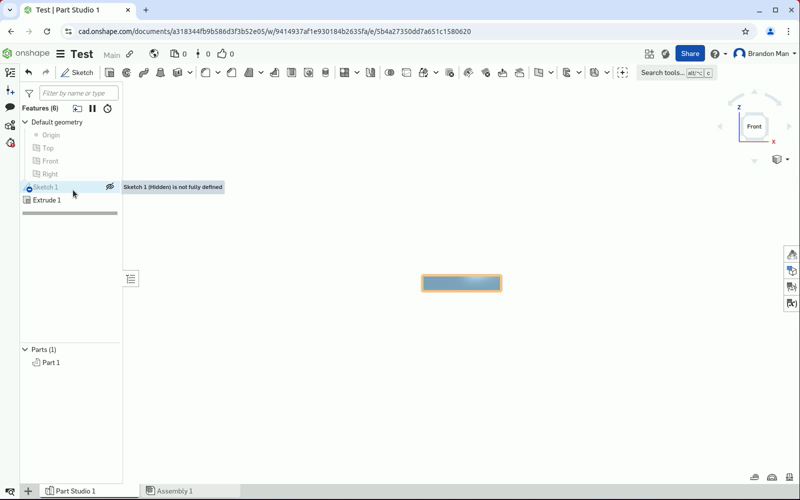
click(73, 189)
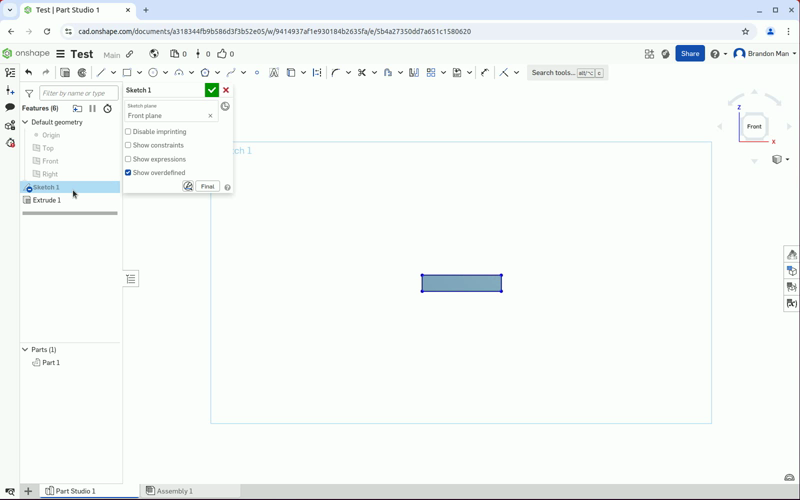
mouse_move(229, 92)
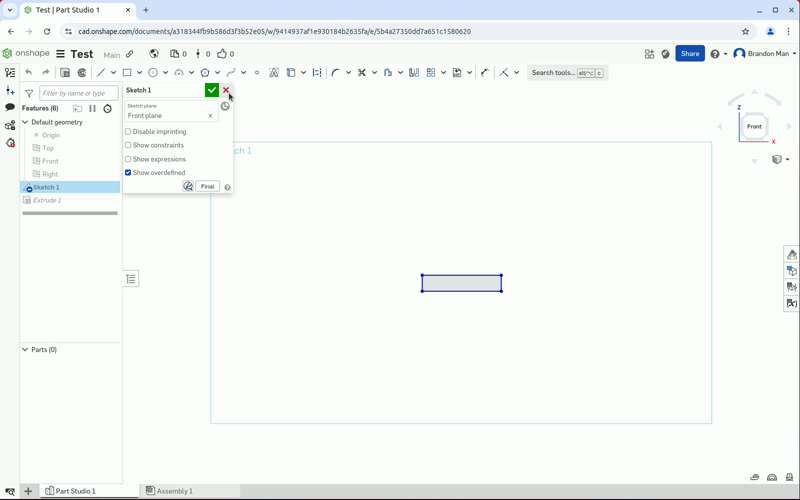
click(229, 92)
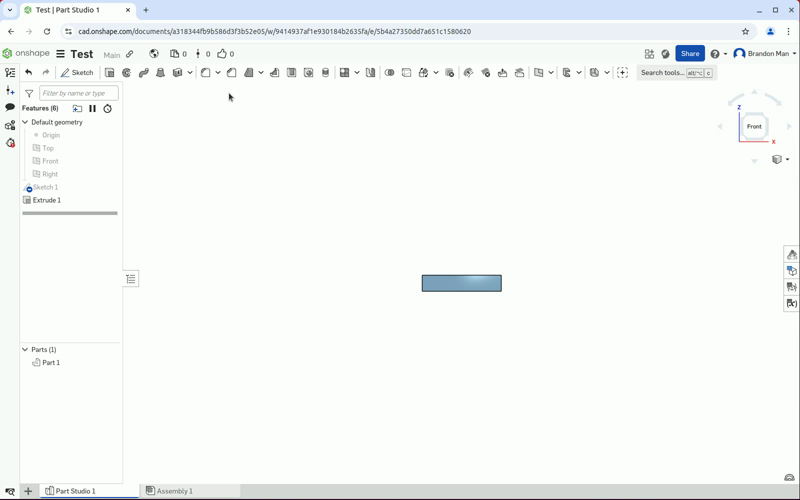
mouse_move(73, 352)
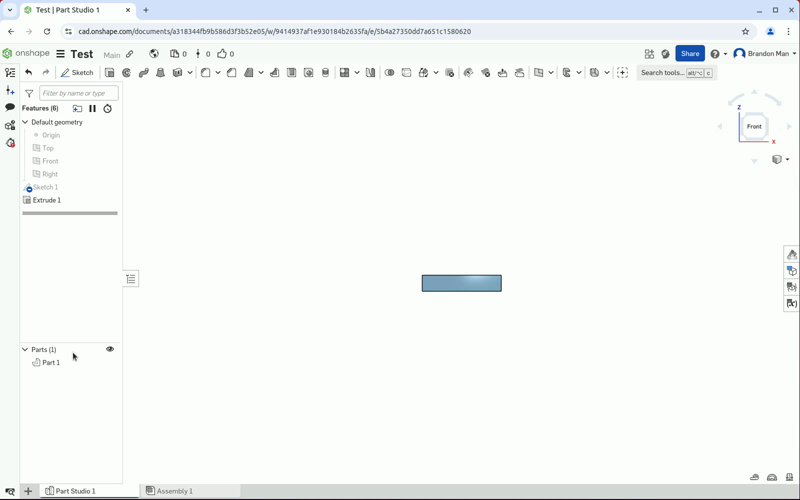
key(y)
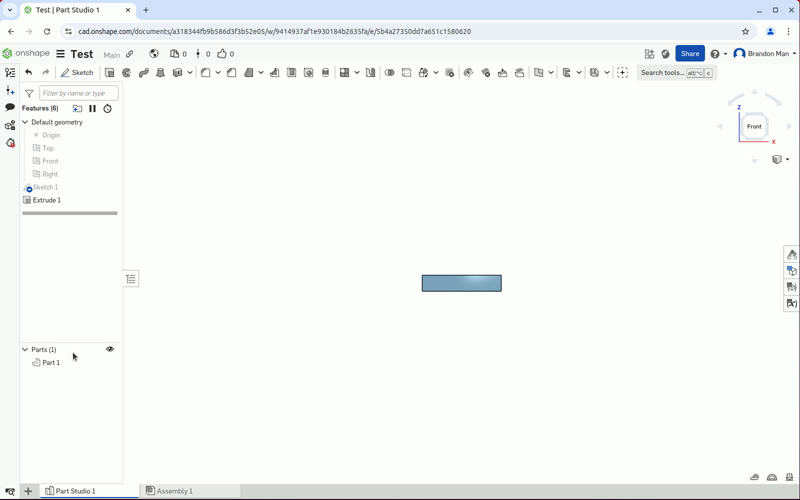
key(shift+p)
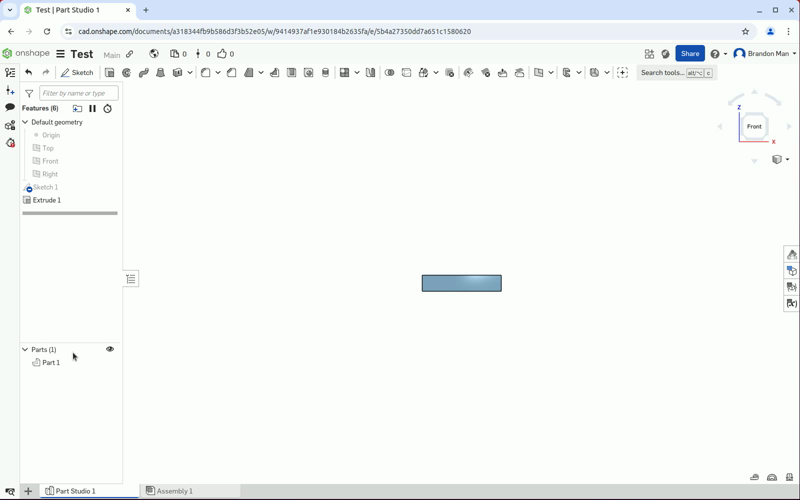
key(space)
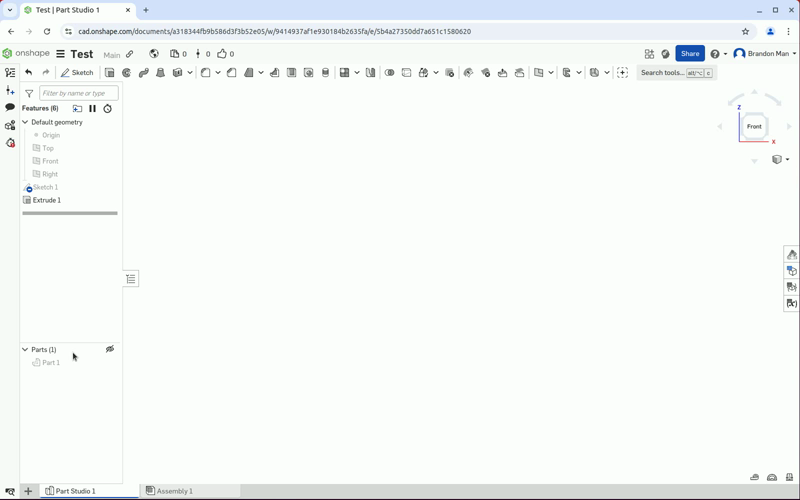
key_down(shift)
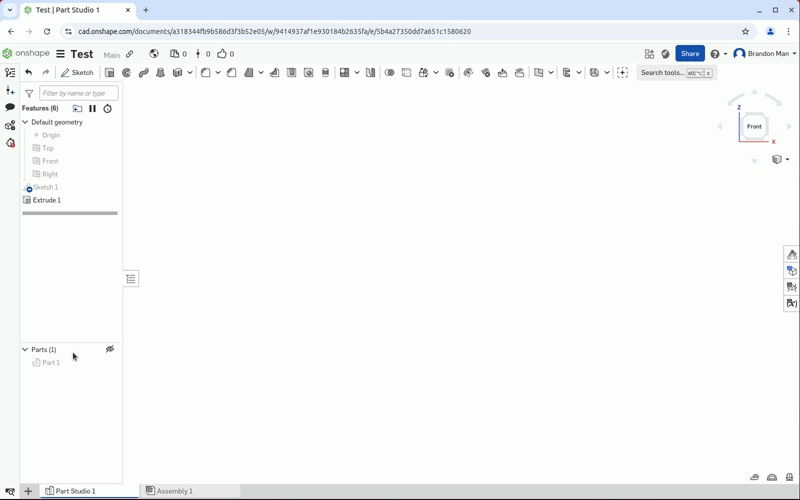
key(down)
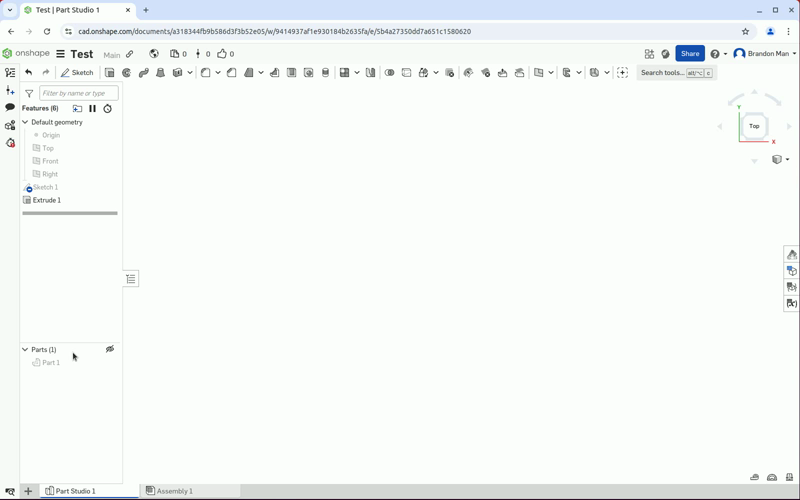
key_up(shift)
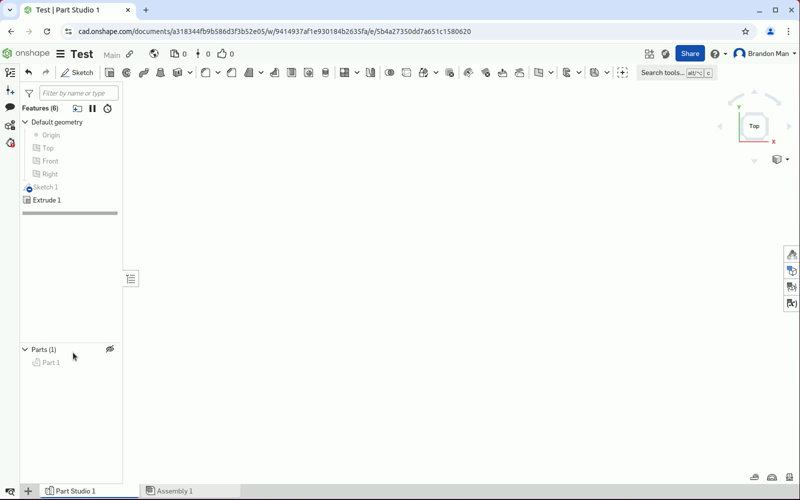
mouse_move(73, 352)
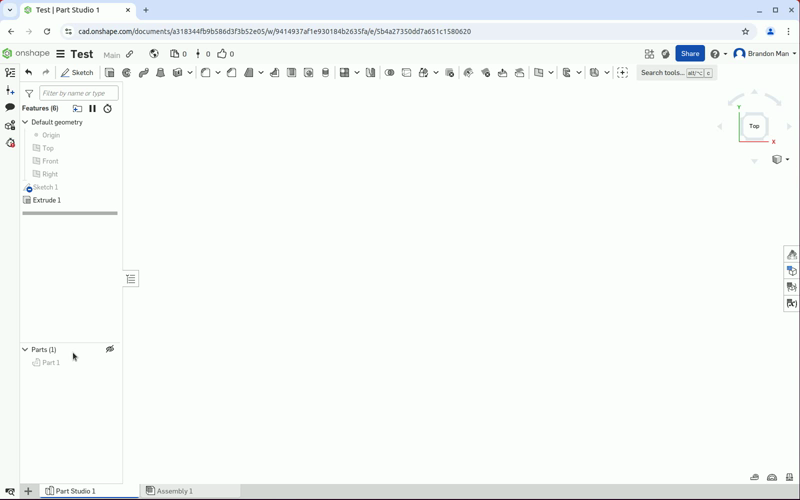
key(shift+y)
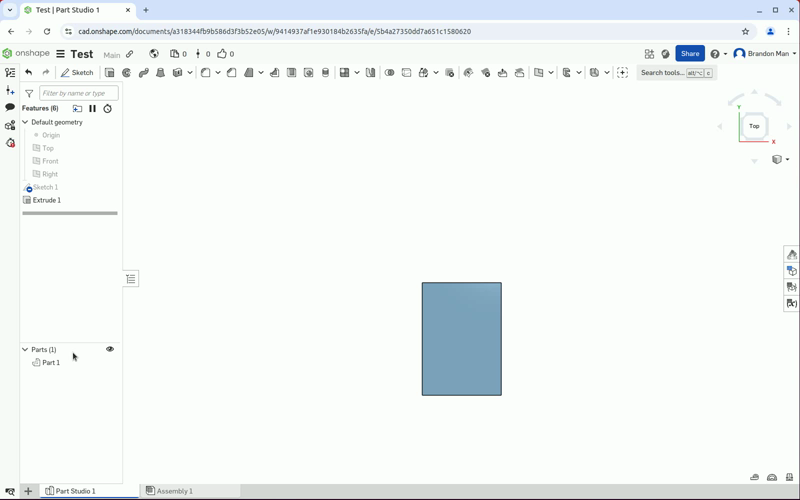
mouse_move(541, 75)
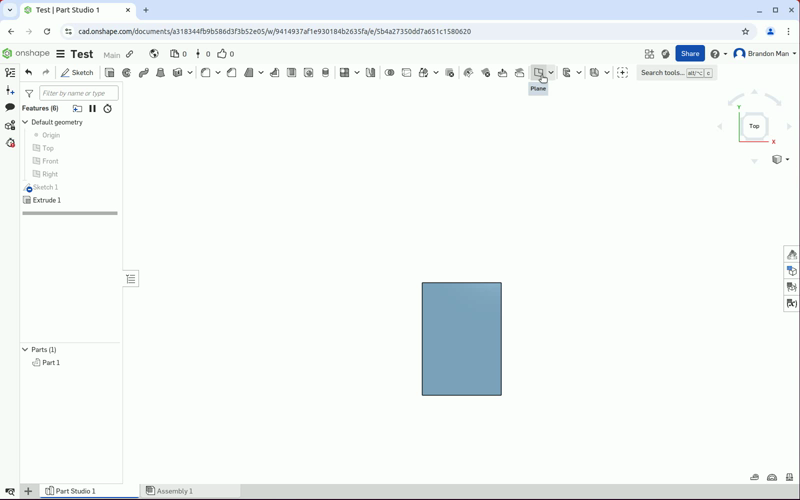
click(541, 75)
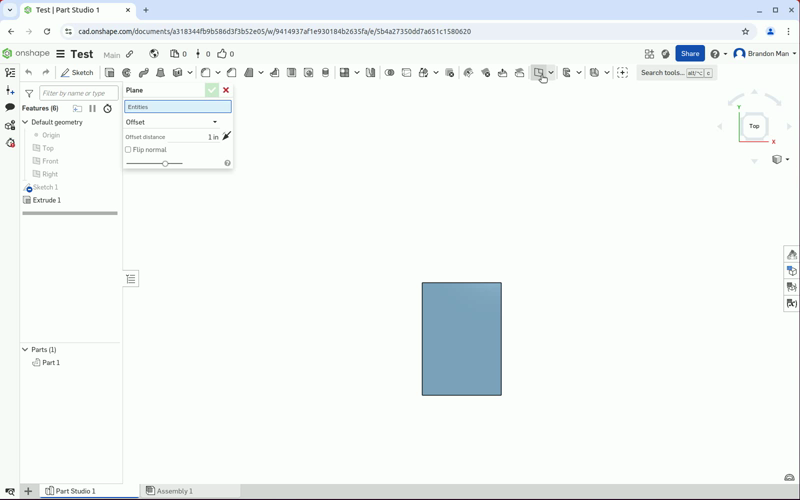
mouse_move(73, 150)
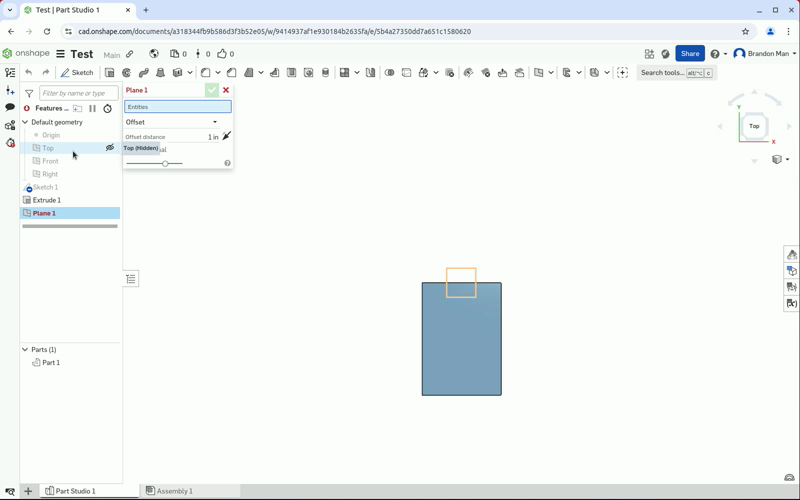
click(73, 150)
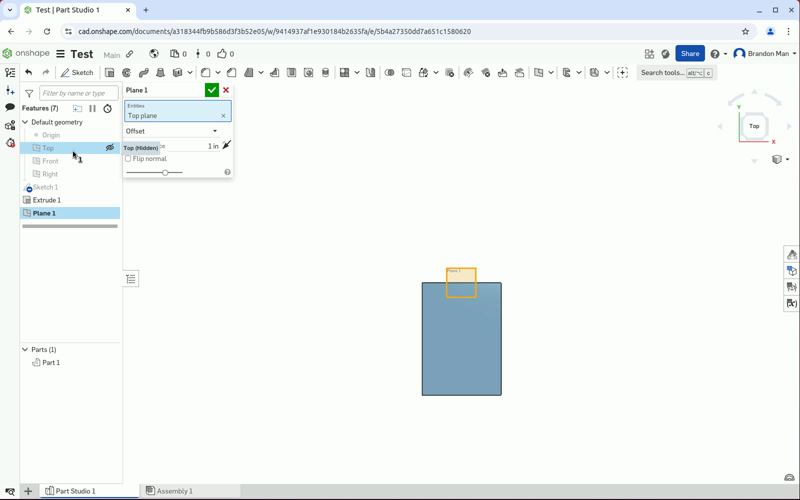
key(tab, 2)
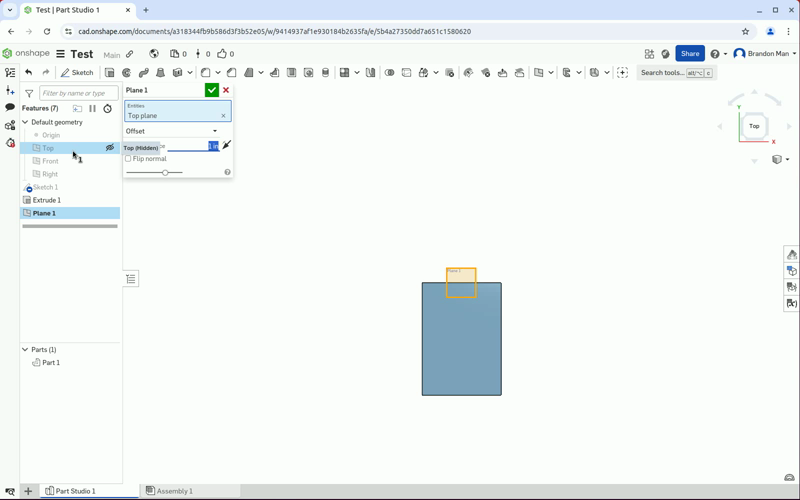
text(1.695)
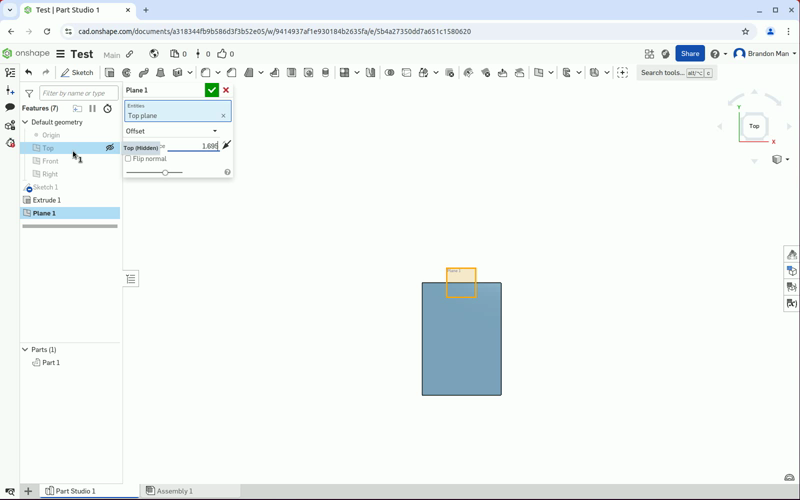
key(enter, 2)
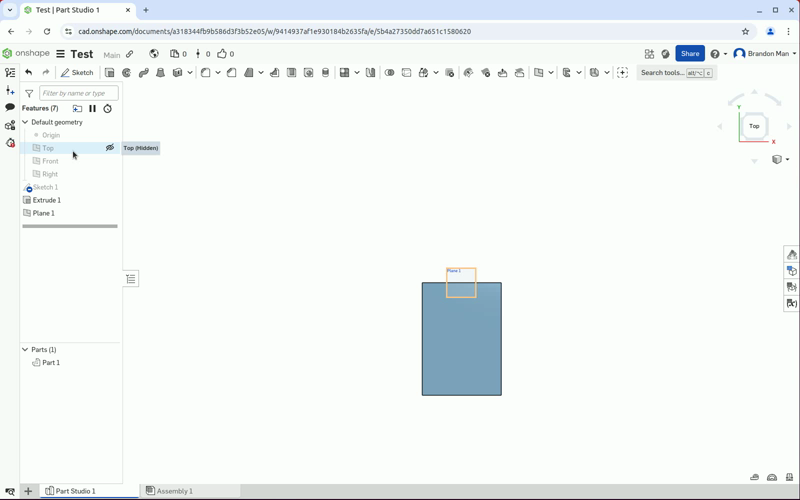
key(shift+s)
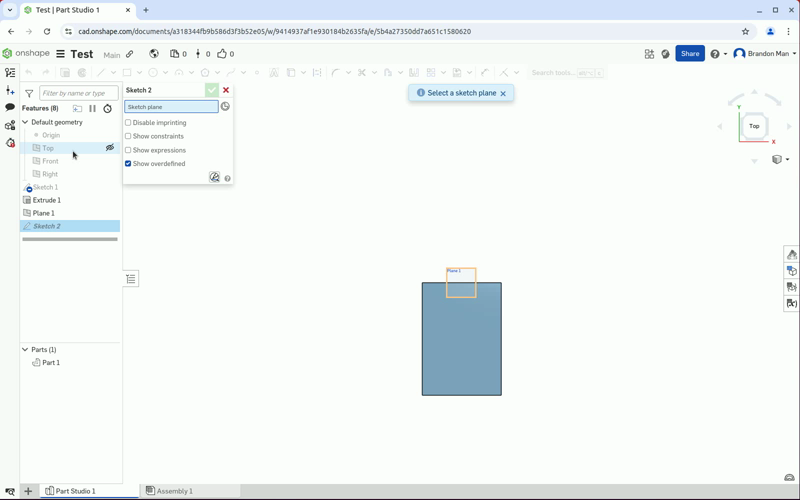
mouse_move(73, 215)
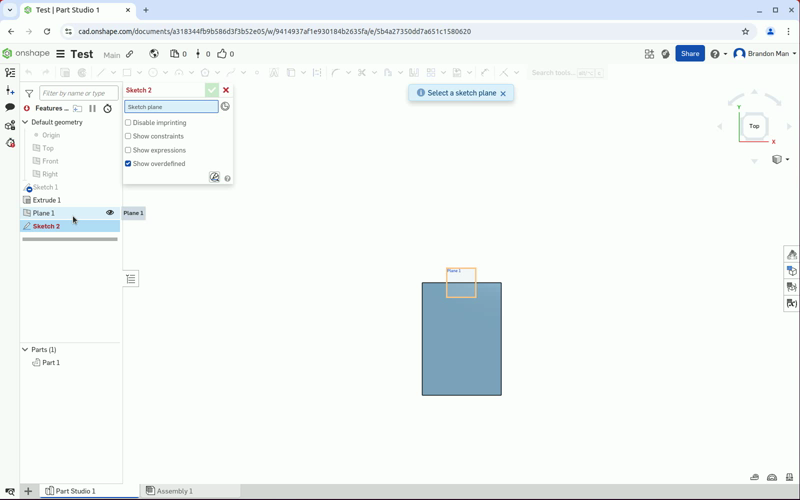
click(73, 215)
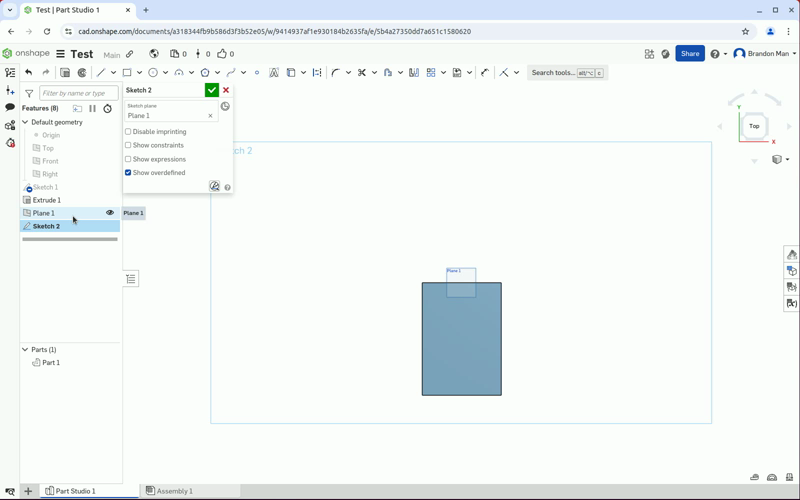
mouse_move(73, 352)
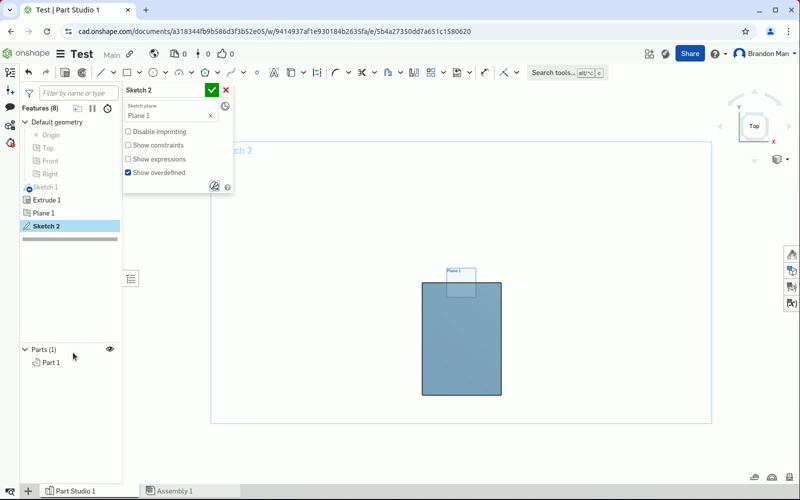
key(y)
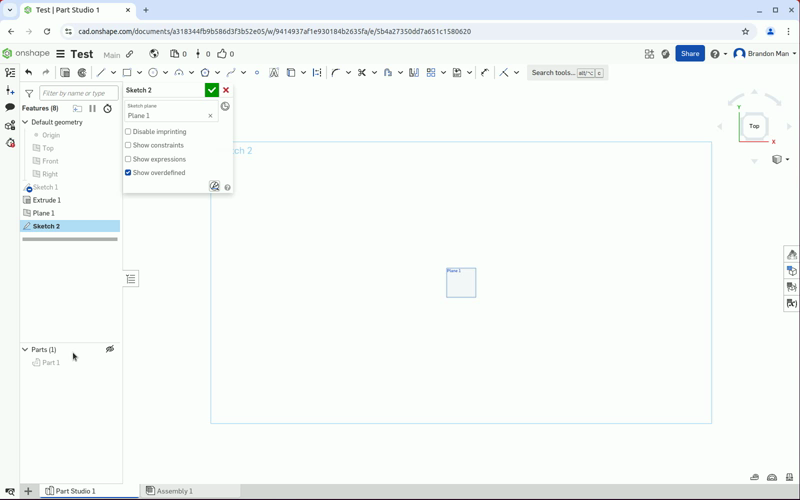
key(c)
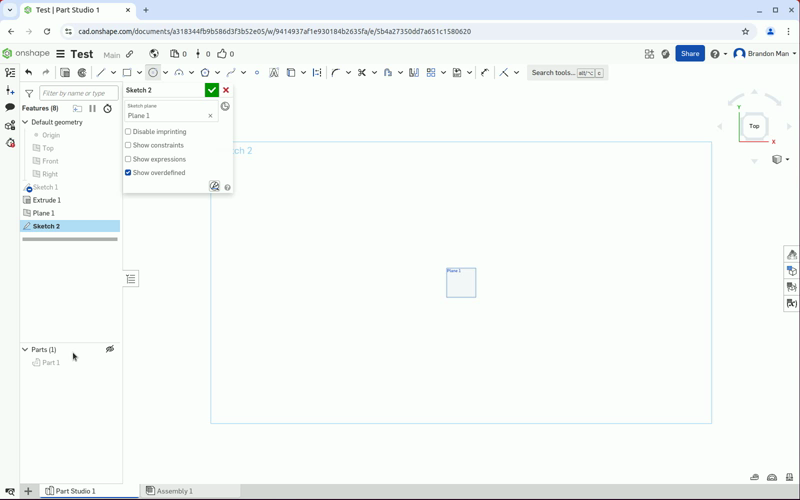
key_down(shift)
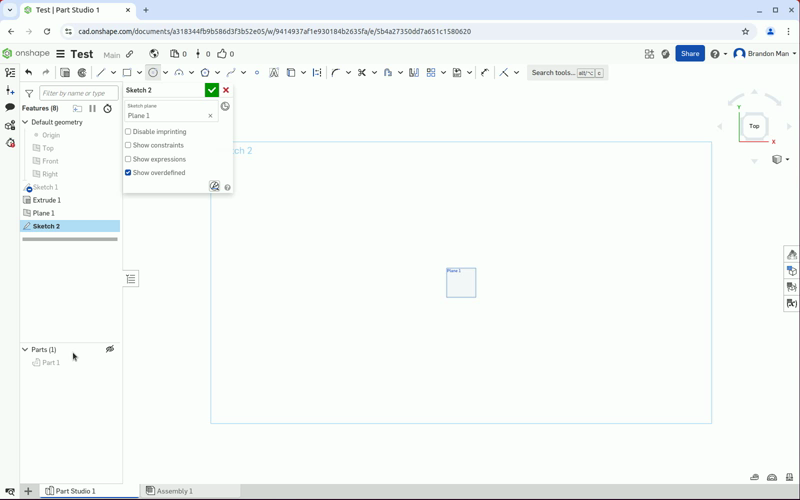
mouse_move(461, 372)
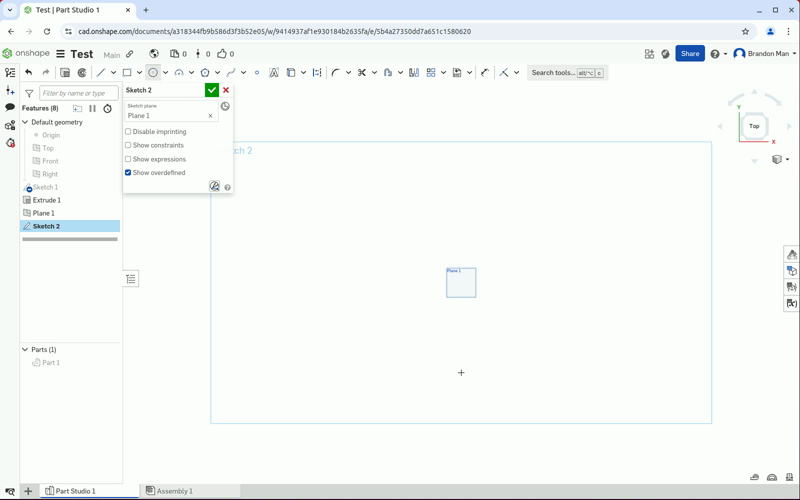
click(461, 372)
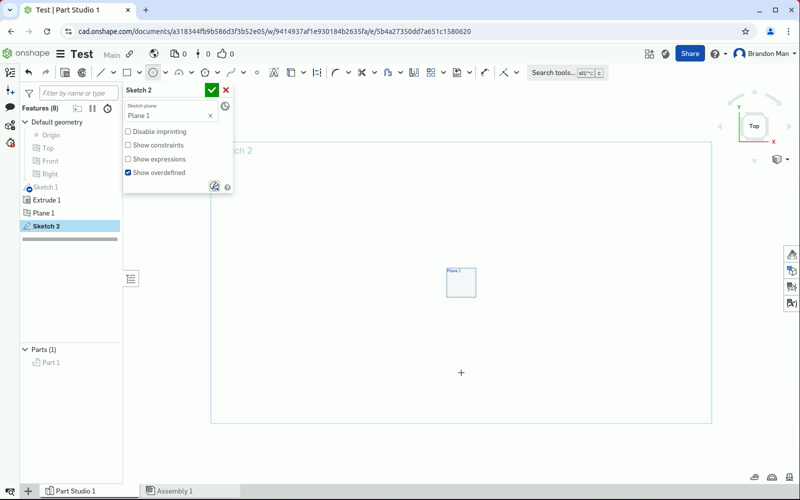
key_up(shift)
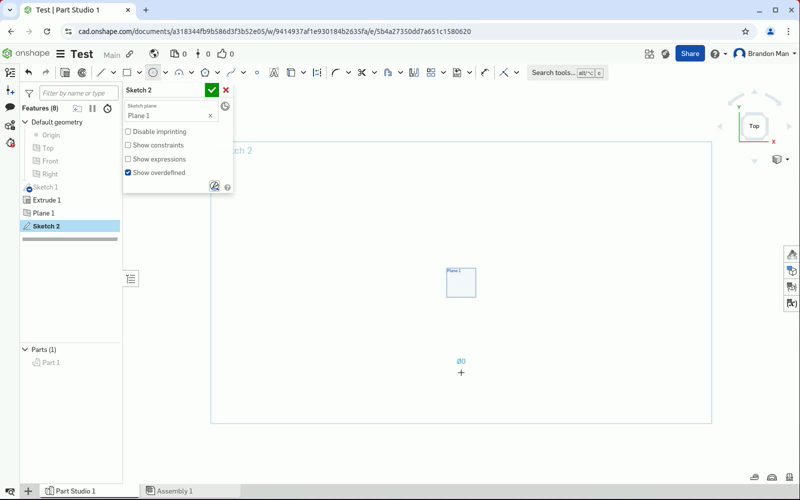
mouse_move(471, 372)
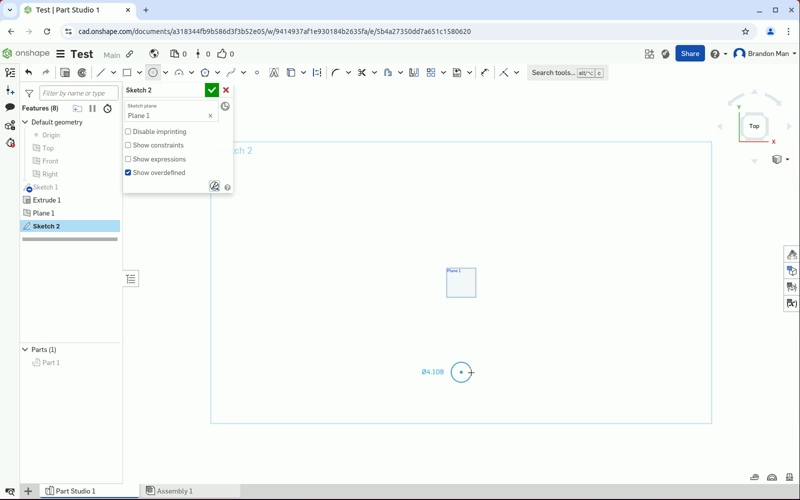
click(471, 372)
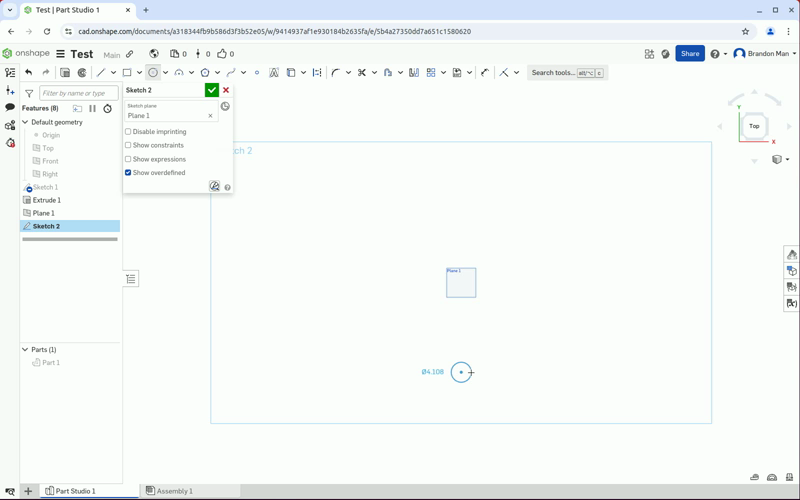
key(esc)
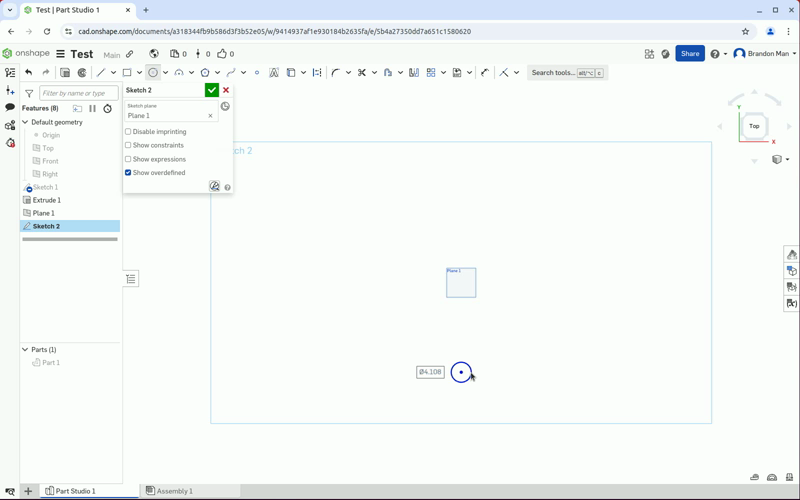
mouse_move(454, 370)
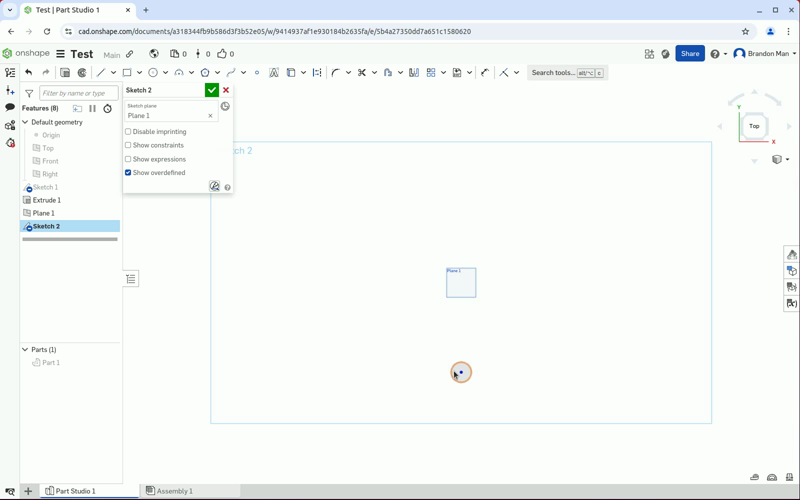
scroll(6)
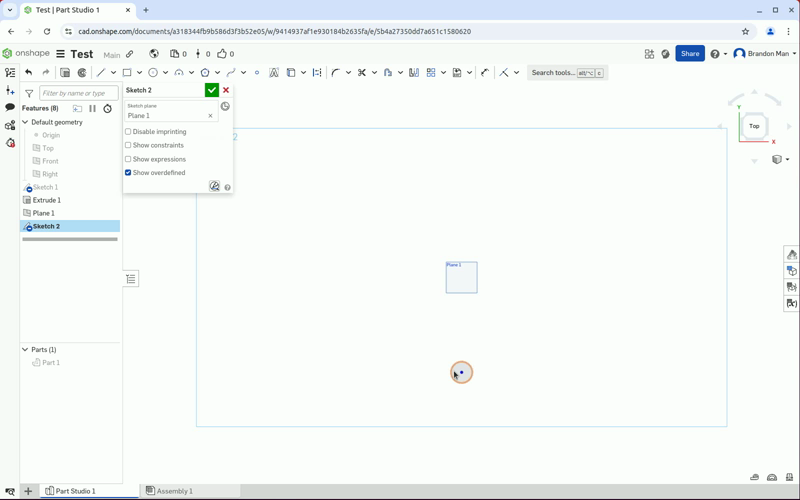
scroll(6)
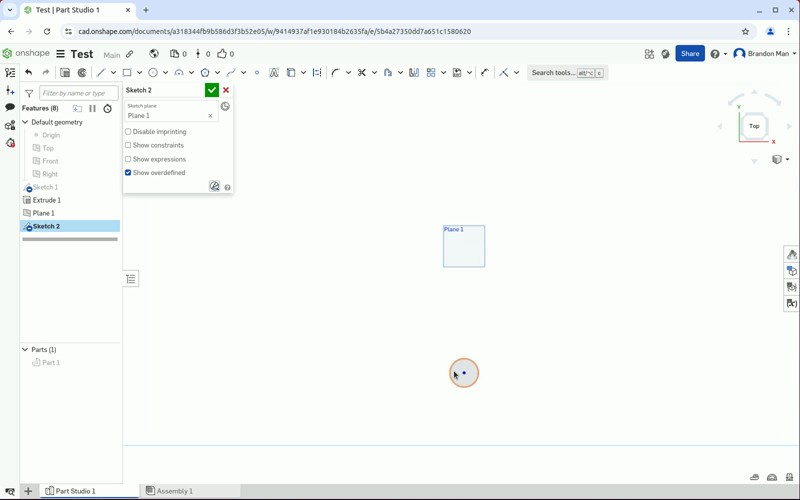
scroll(6)
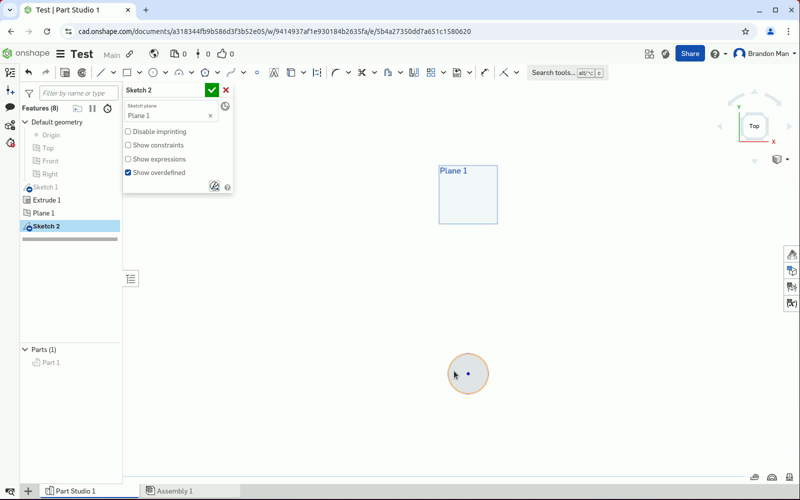
scroll(6)
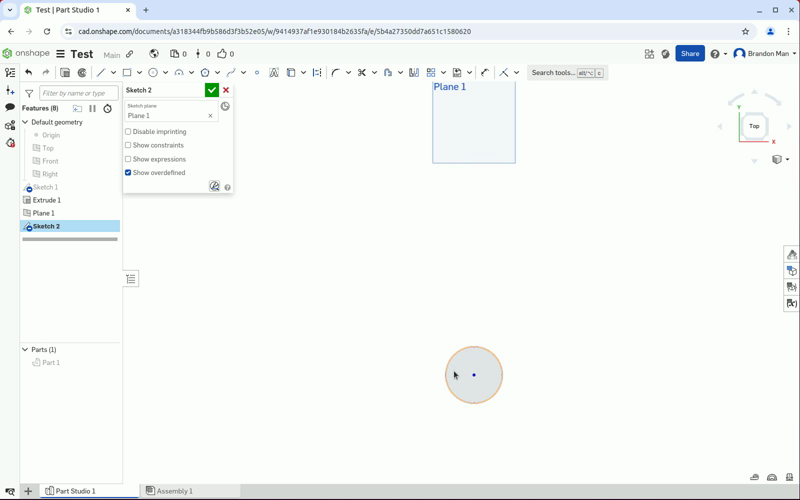
scroll(6)
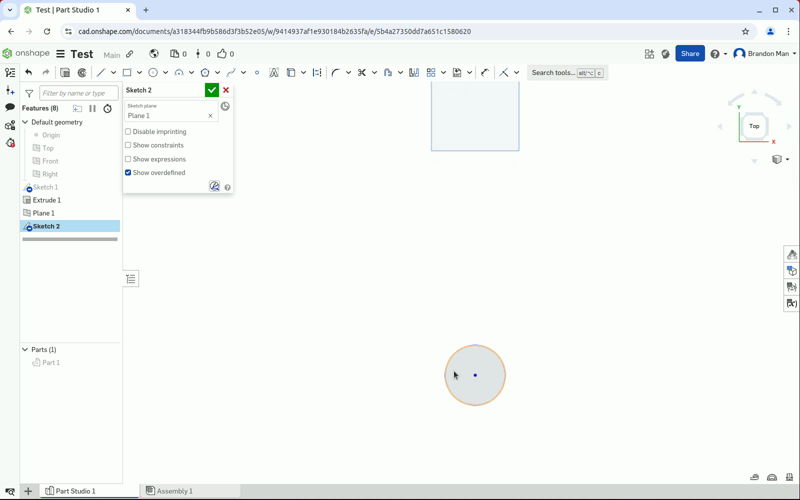
scroll(6)
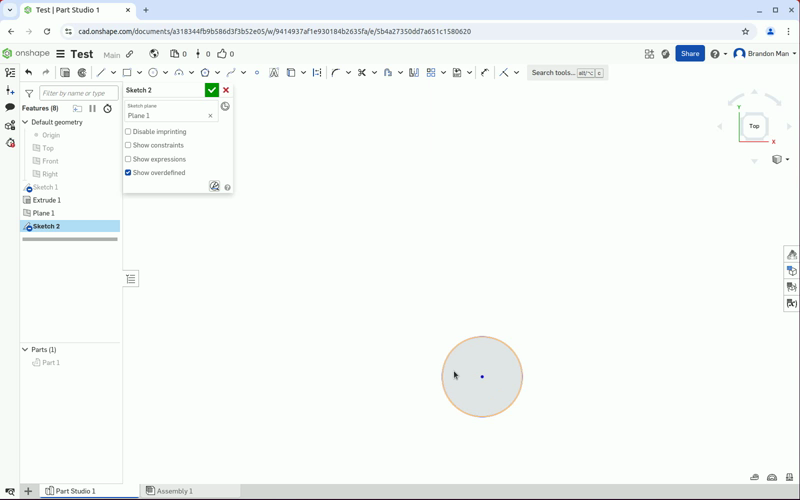
scroll(6)
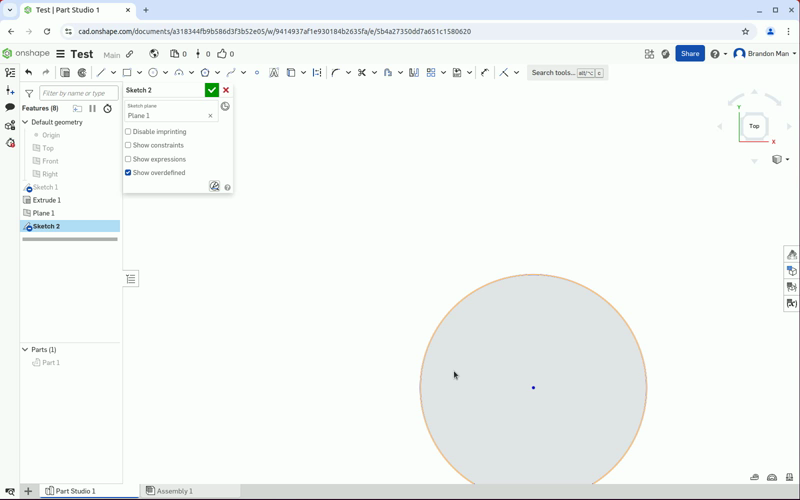
click(454, 370)
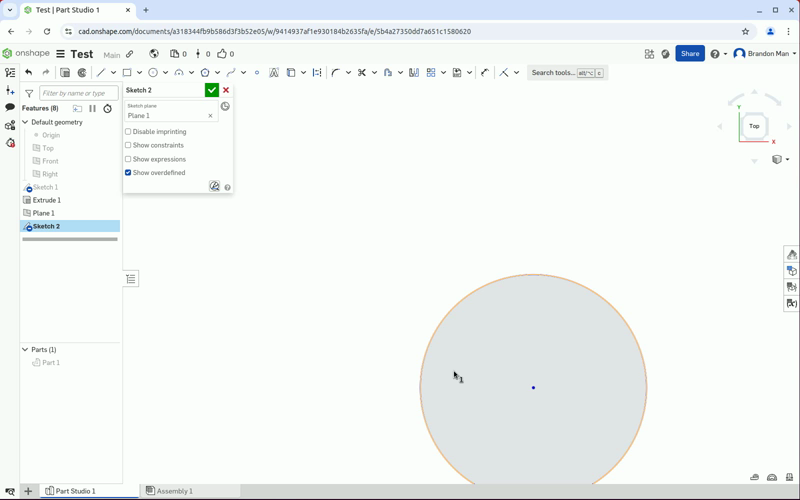
scroll(-6)
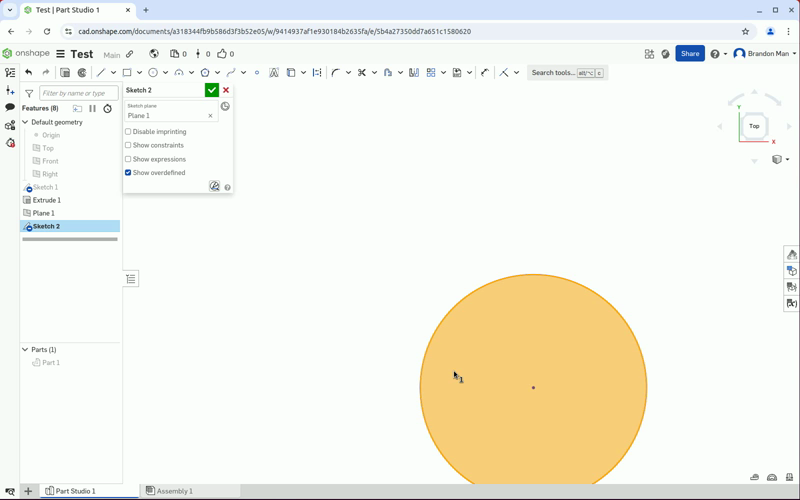
scroll(-6)
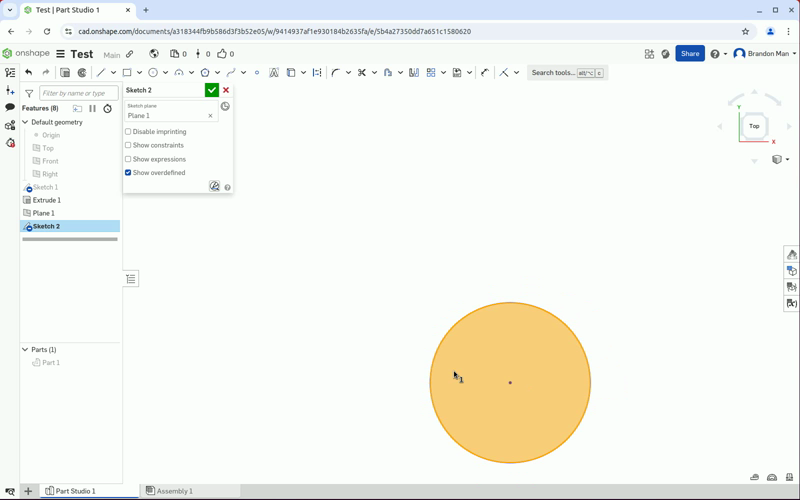
scroll(-6)
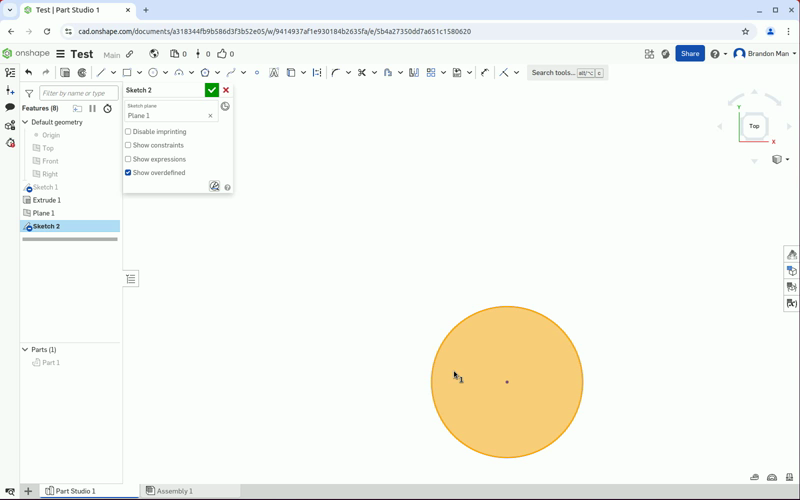
scroll(-6)
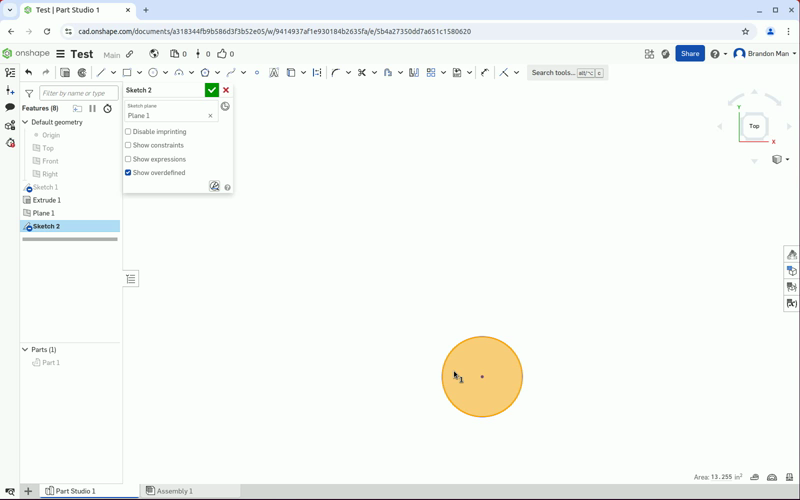
scroll(-6)
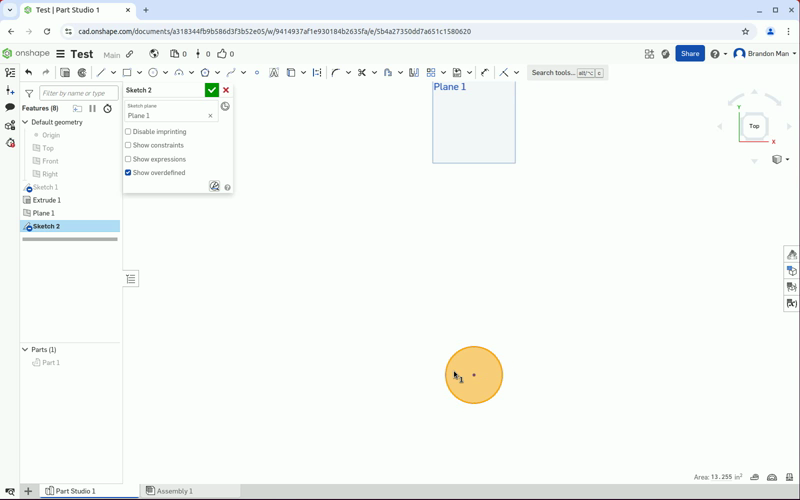
scroll(-6)
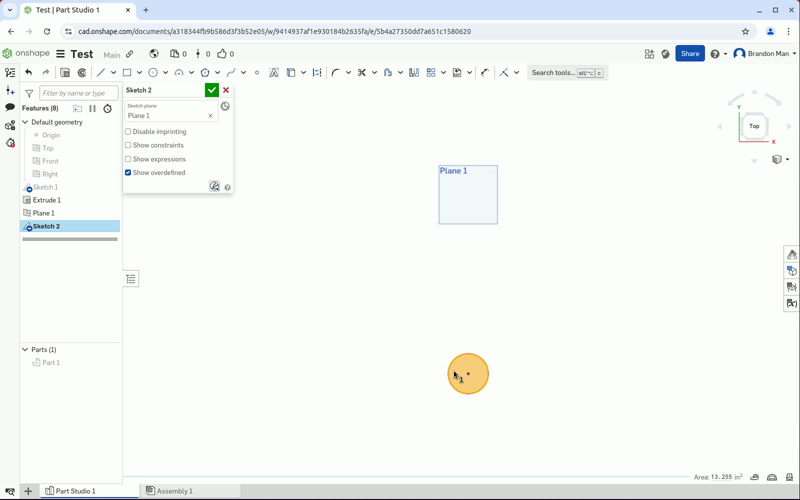
scroll(-6)
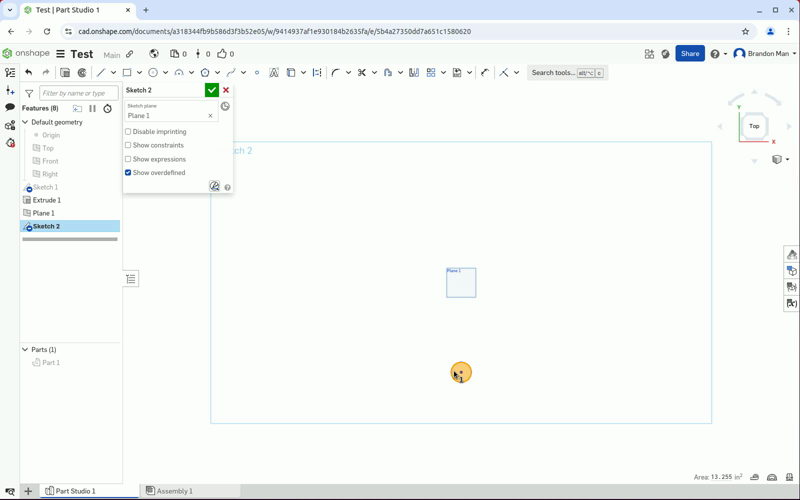
mouse_move(73, 352)
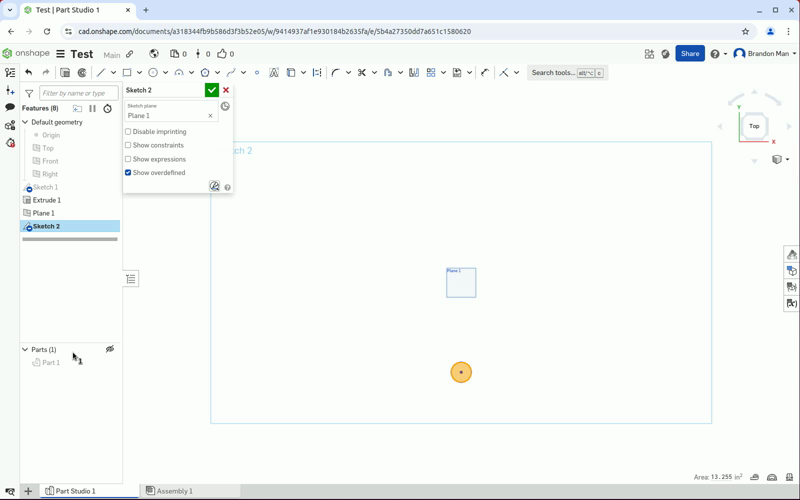
key(shift+y)
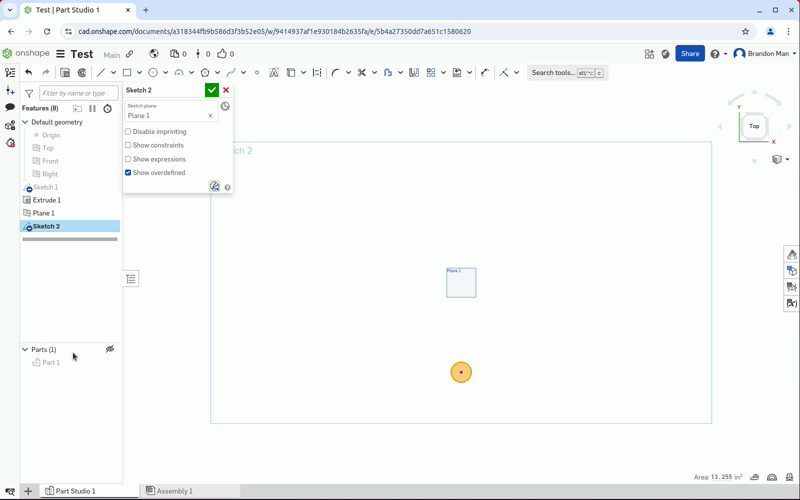
key(shift+e)
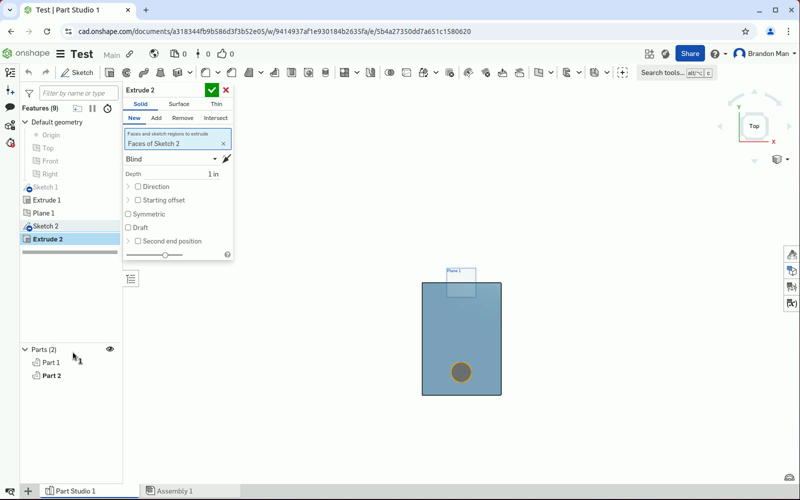
mouse_move(143, 106)
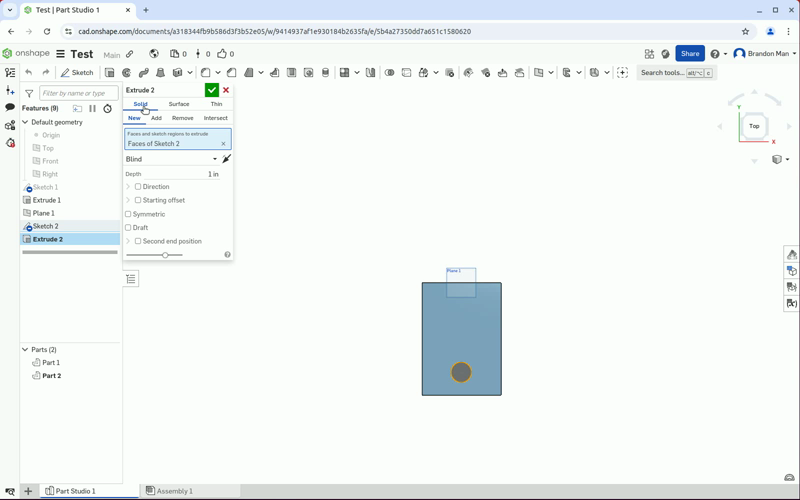
click(143, 106)
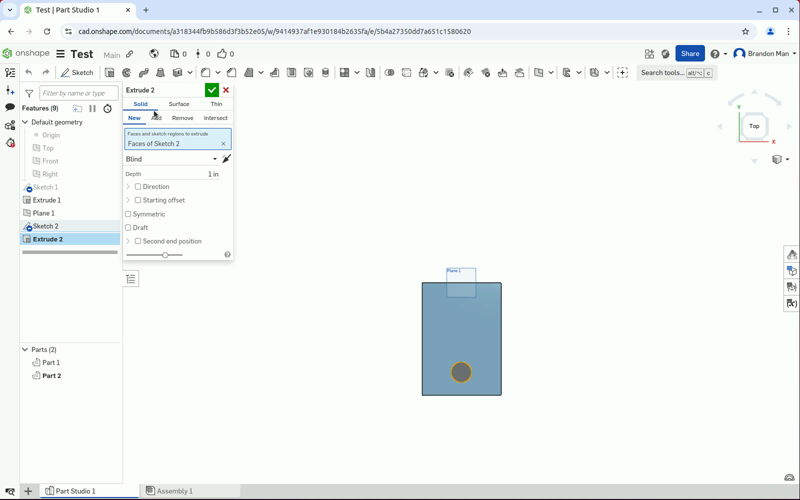
mouse_move(186, 120)
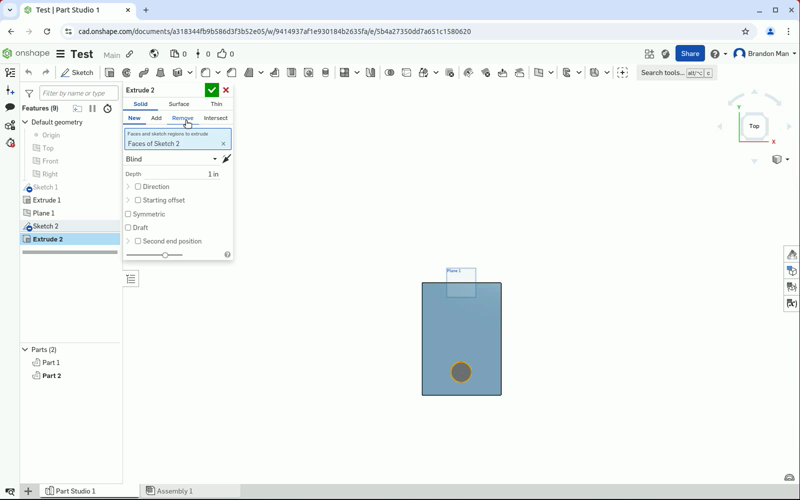
click(186, 120)
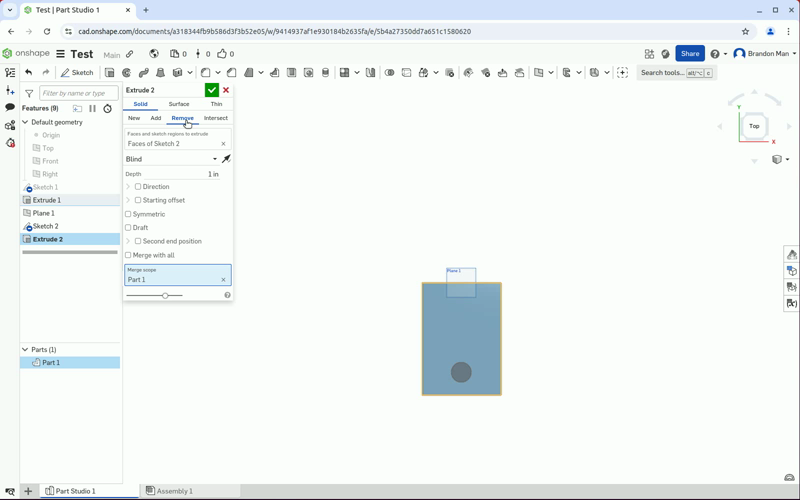
key(tab, 4)
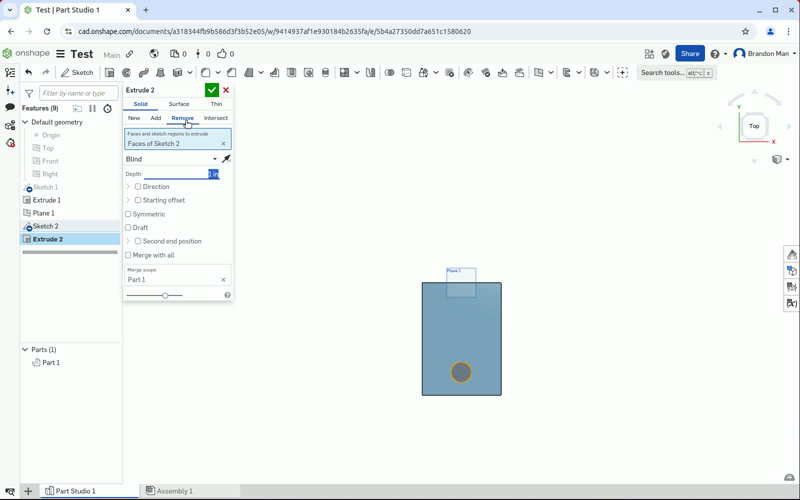
text(0.963)
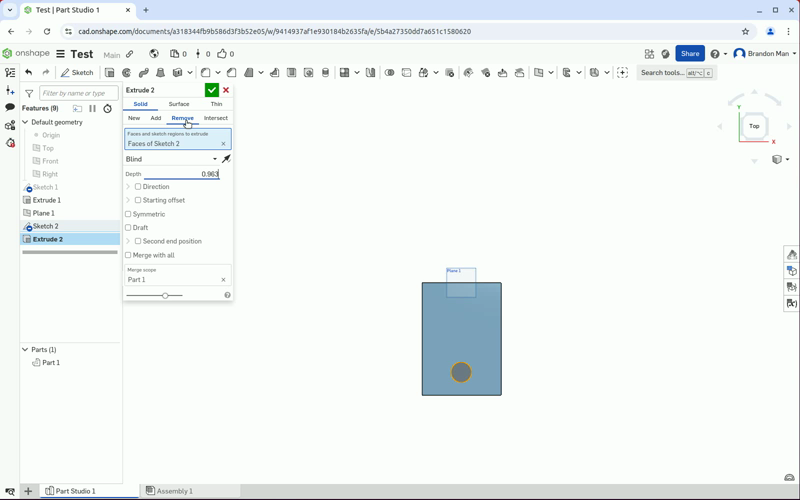
key(tab, 6)
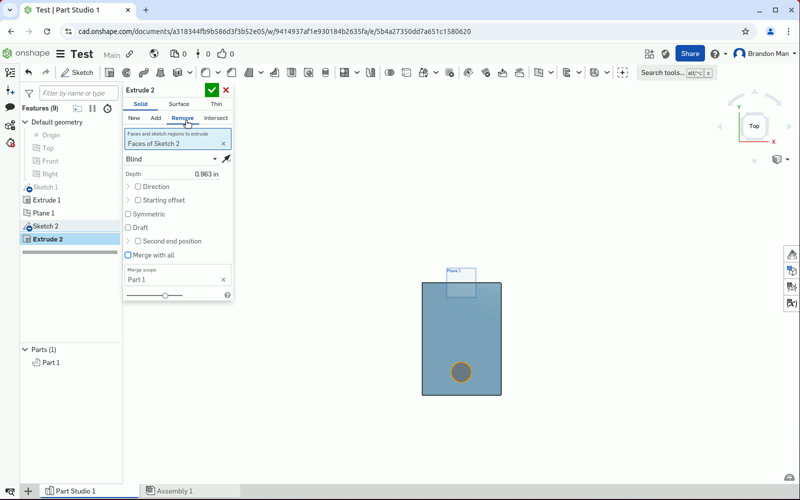
key(space)
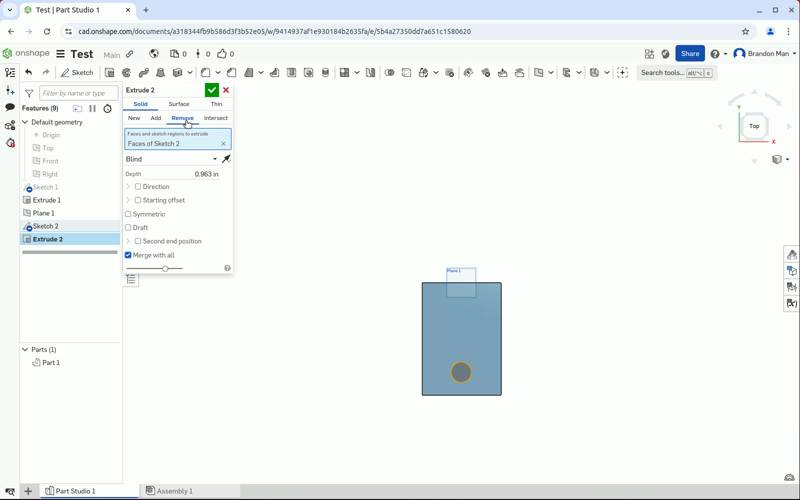
key(enter)
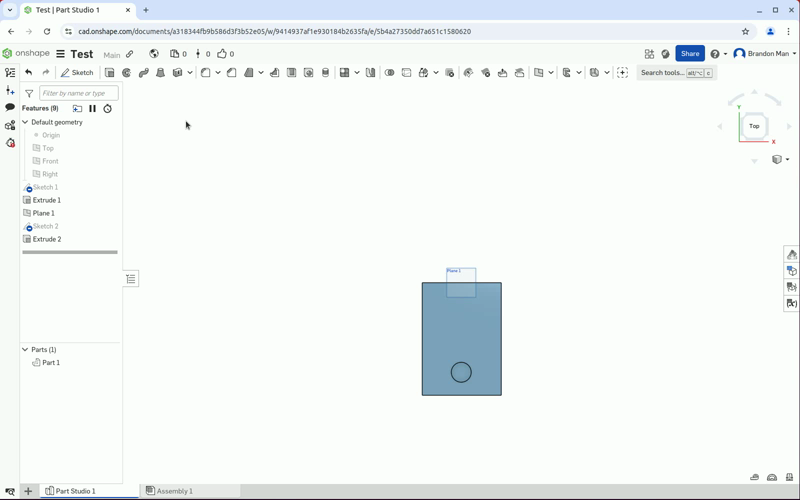
key(shift+h)
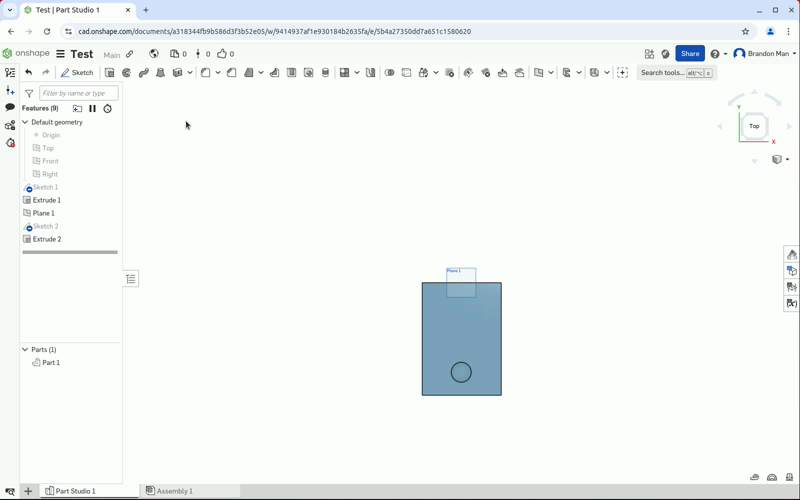
key(shift+h)
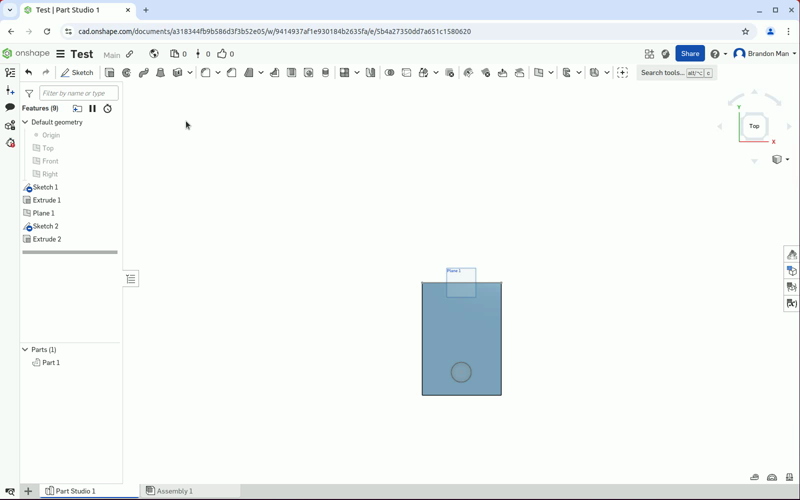
key(shift+7)
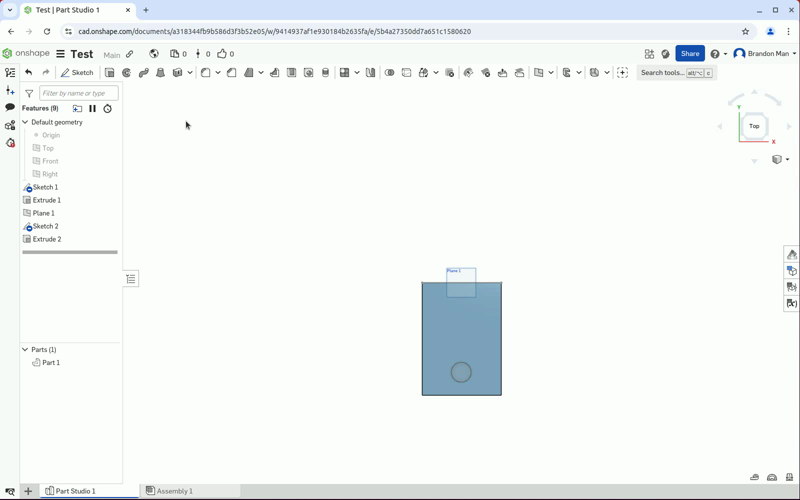
key(up, 3)
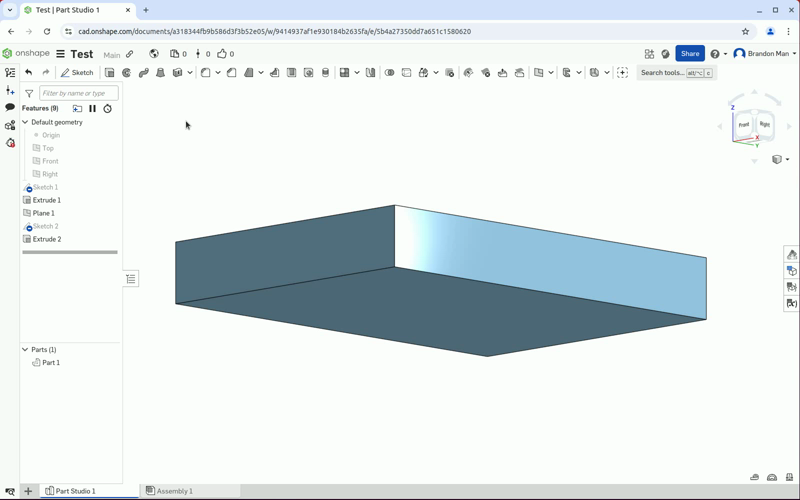
key(left, 3)
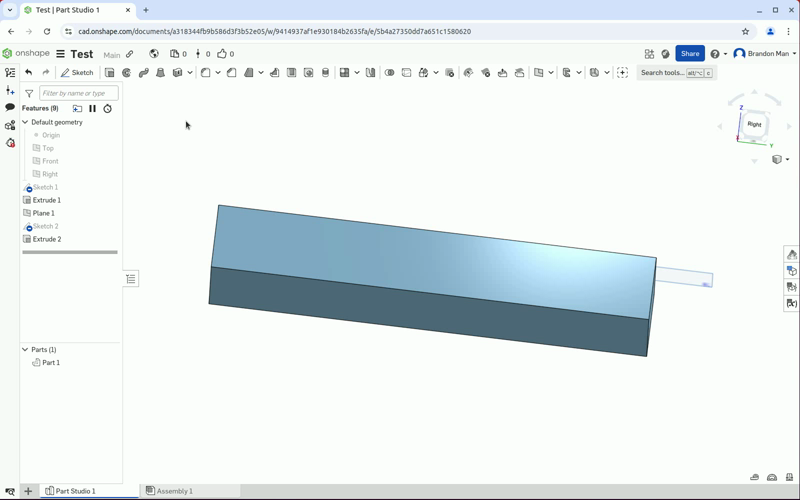
key(right, 3)
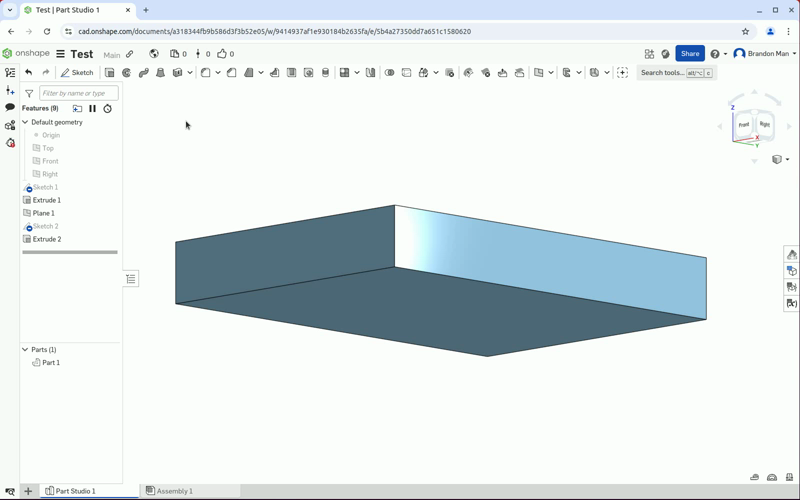
key(down, 3)
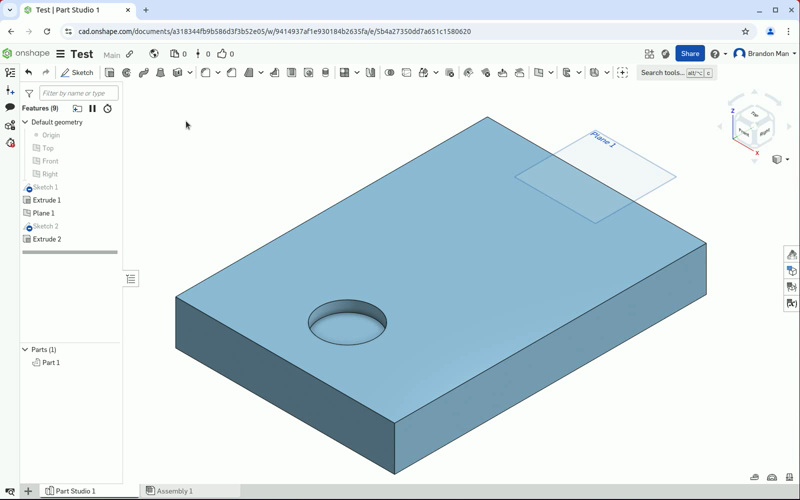
mouse_move(73, 189)
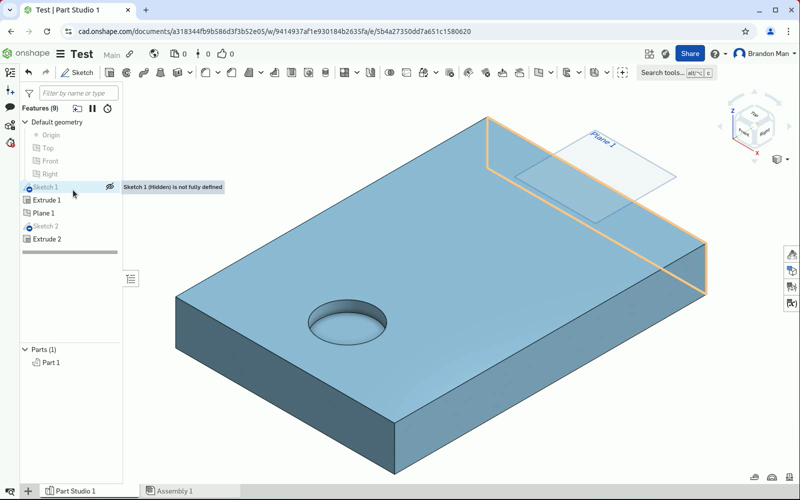
click(73, 189)